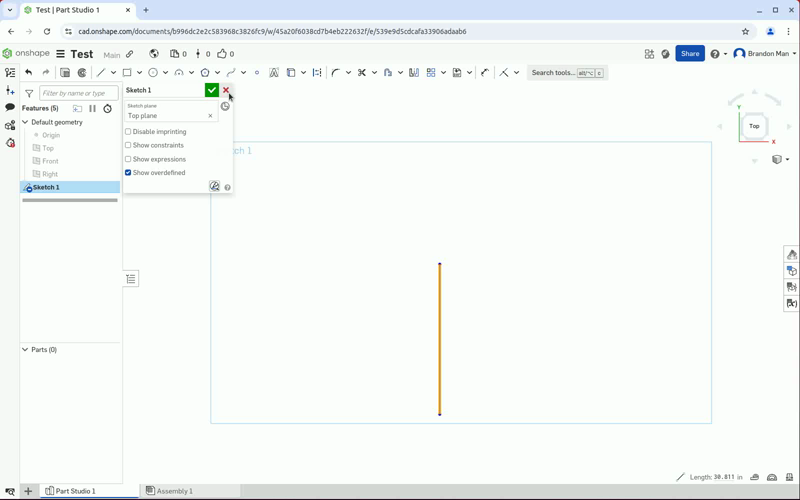
key(shift+h)
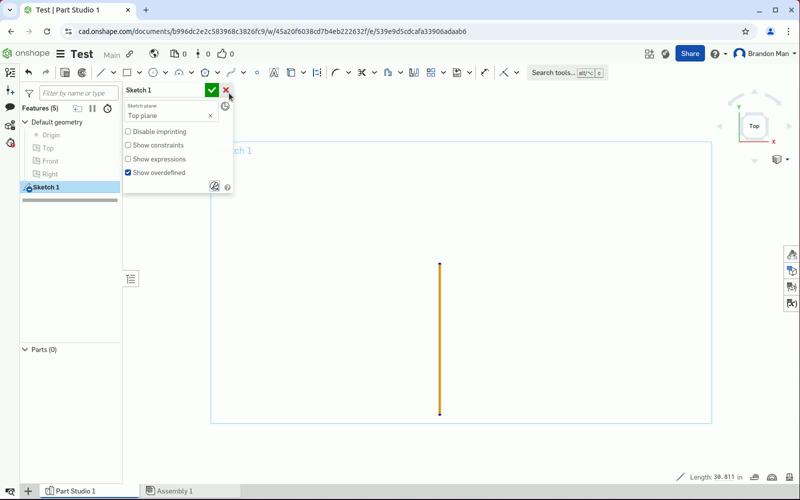
key(shift+s)
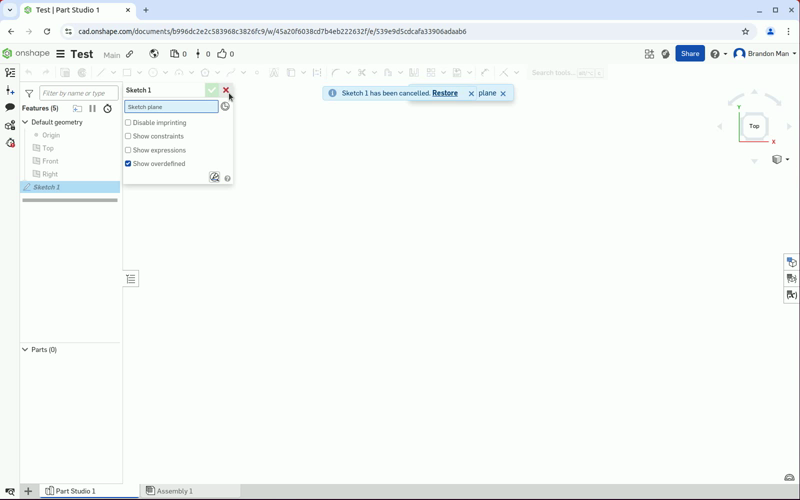
mouse_move(73, 150)
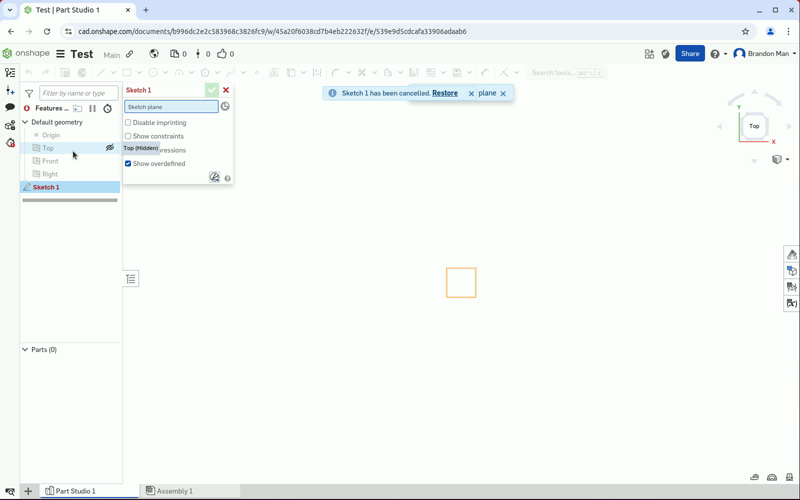
click(73, 150)
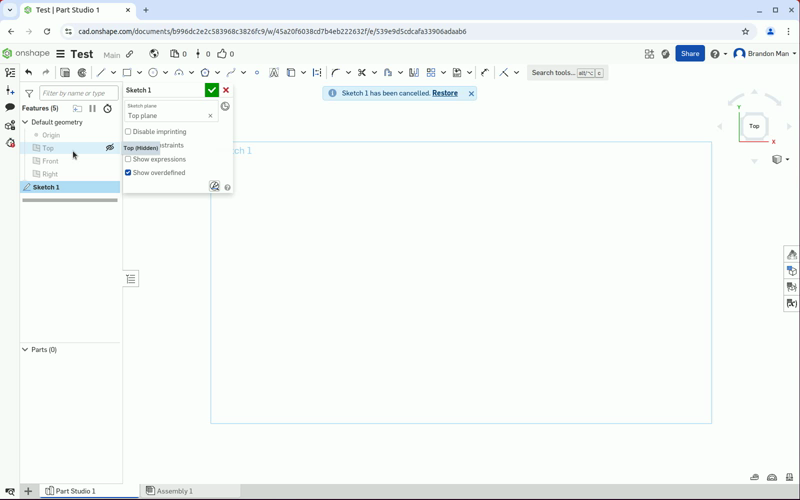
mouse_move(73, 352)
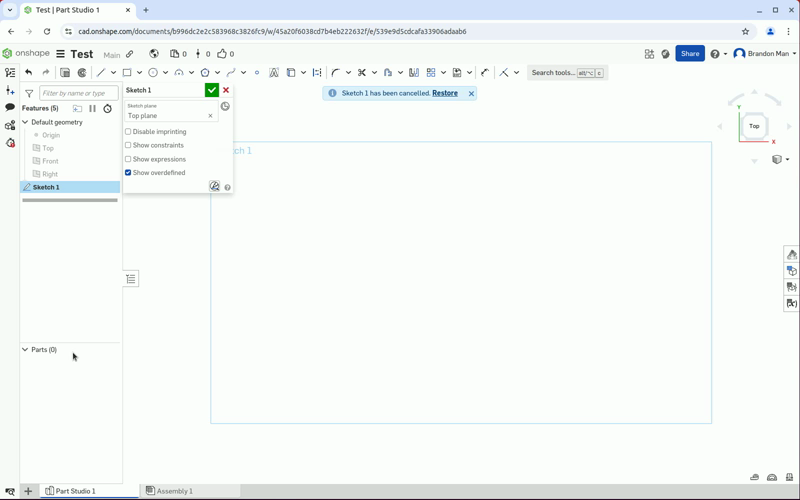
key(y)
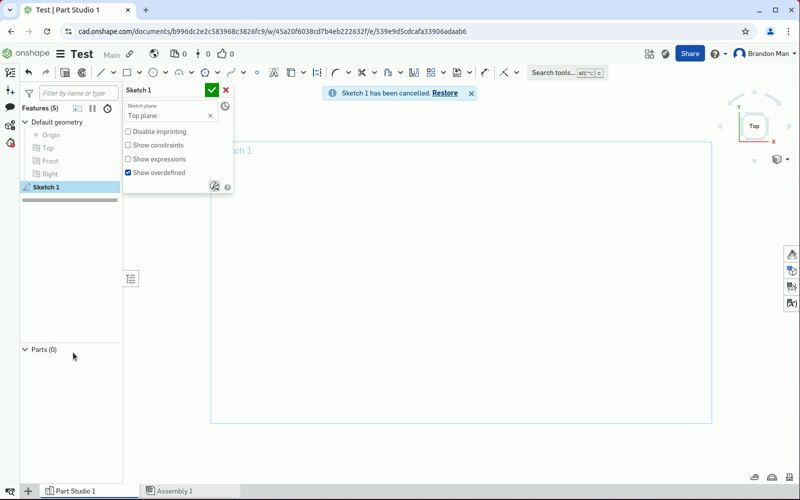
key(a)
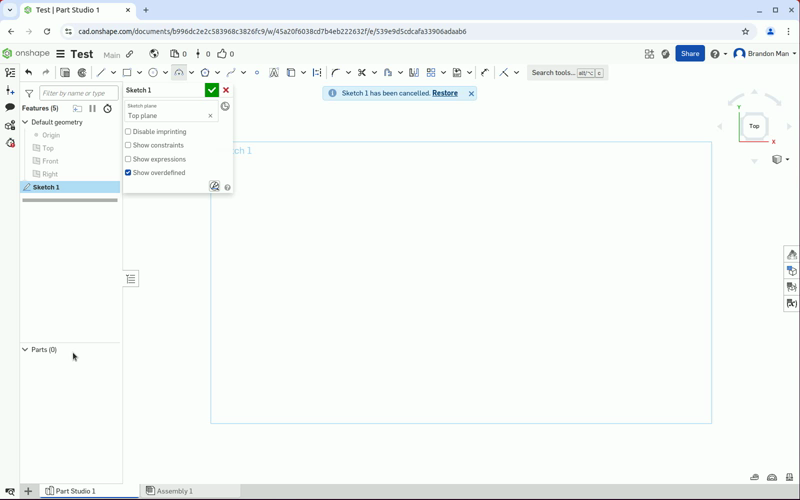
key_down(shift)
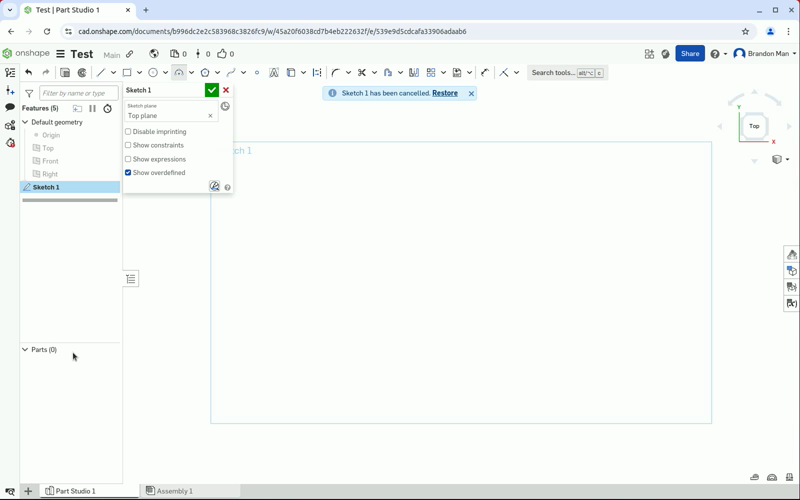
mouse_move(438, 375)
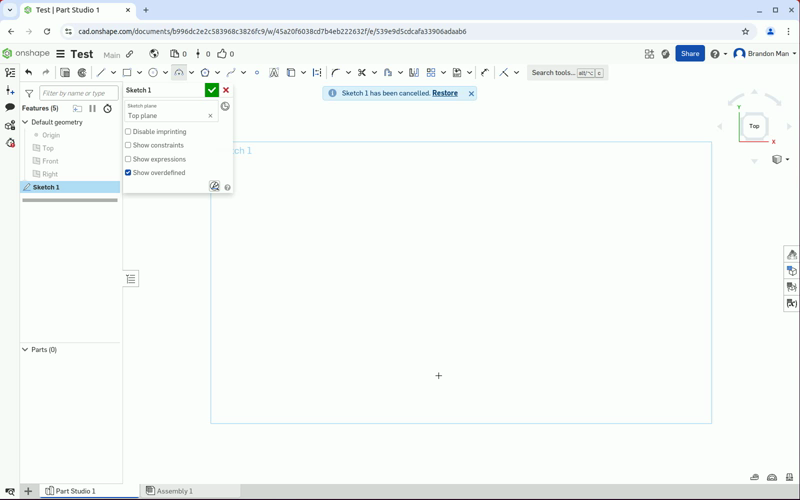
click(438, 375)
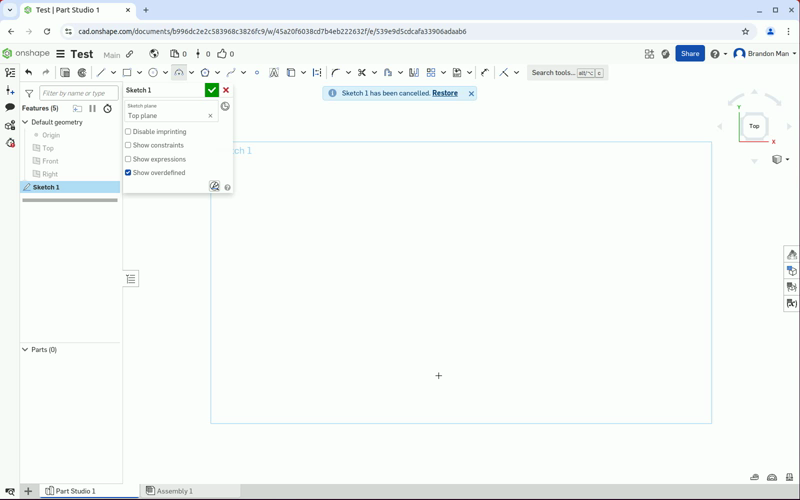
key_up(shift)
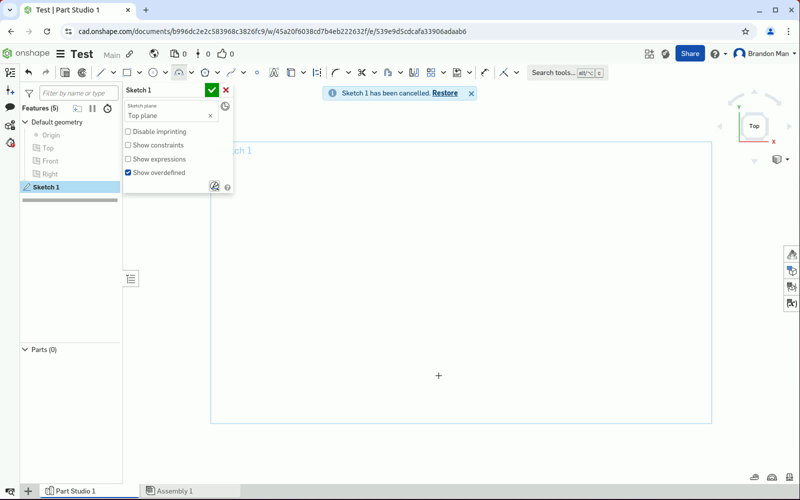
key_down(shift)
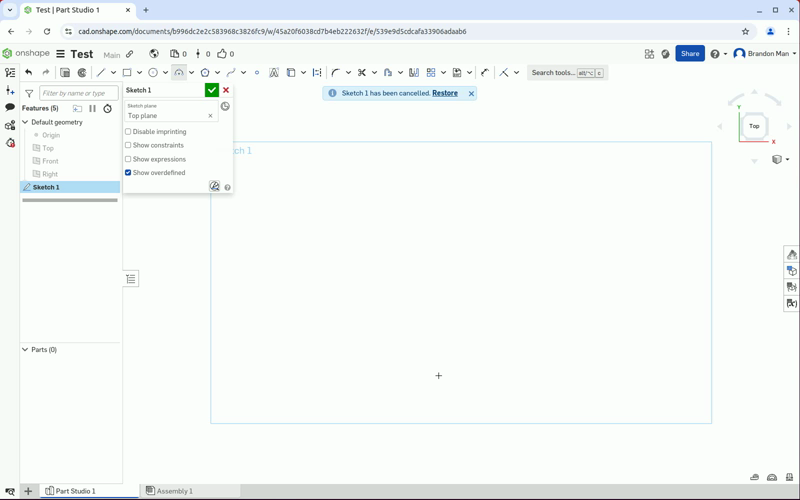
mouse_move(481, 375)
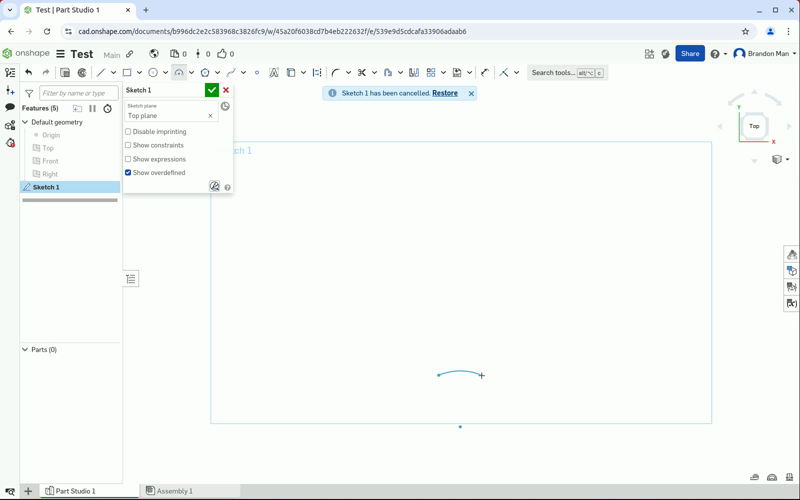
click(481, 375)
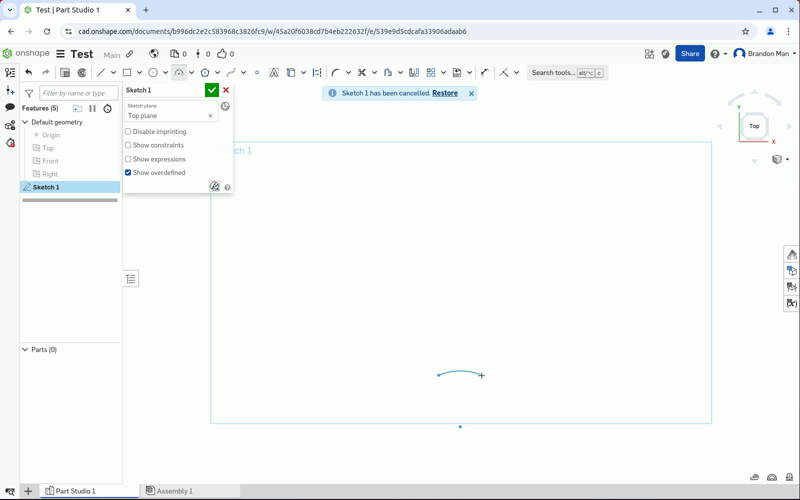
mouse_move(460, 192)
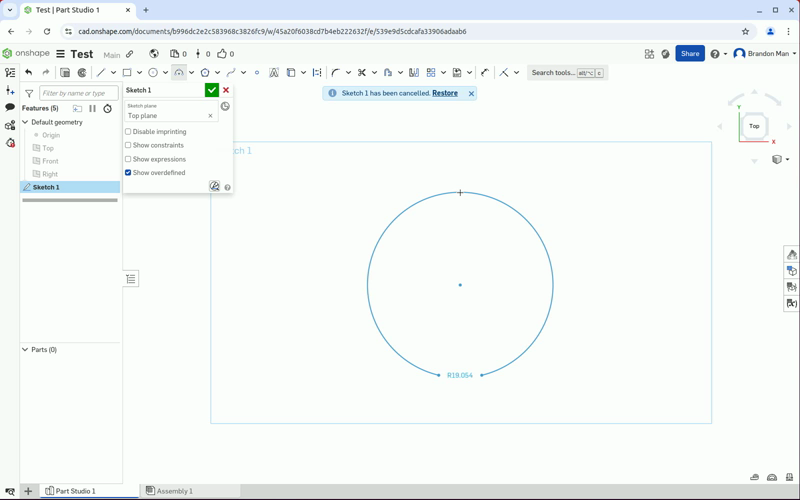
click(460, 192)
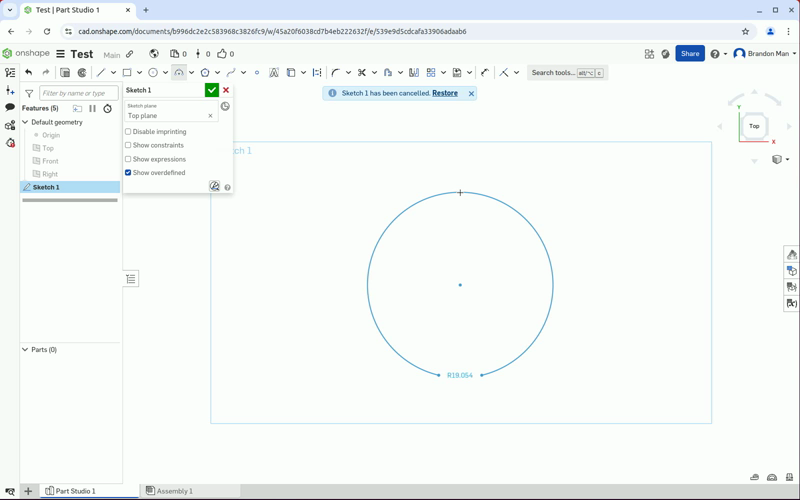
key_up(shift)
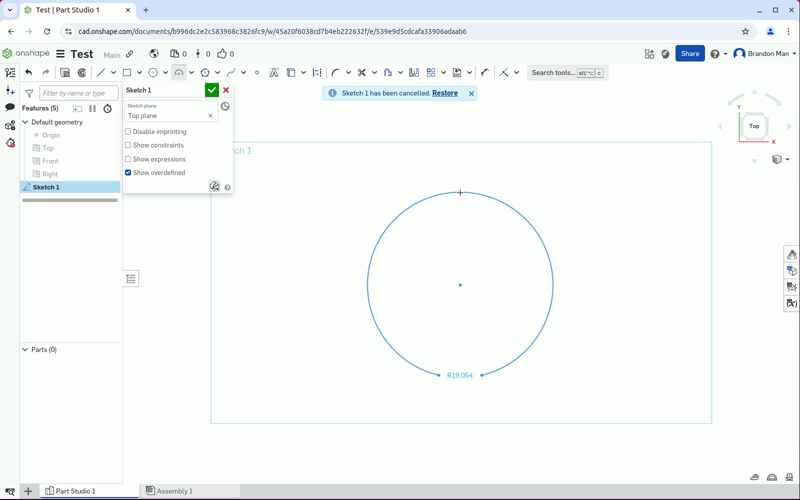
key(esc)
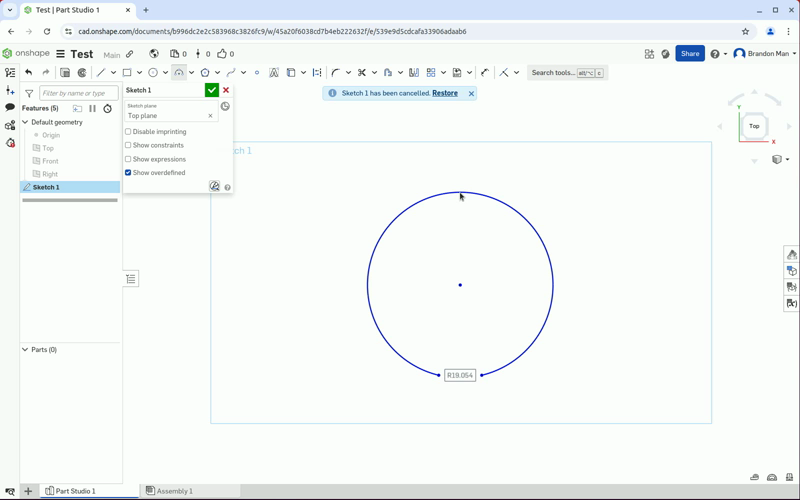
key(l)
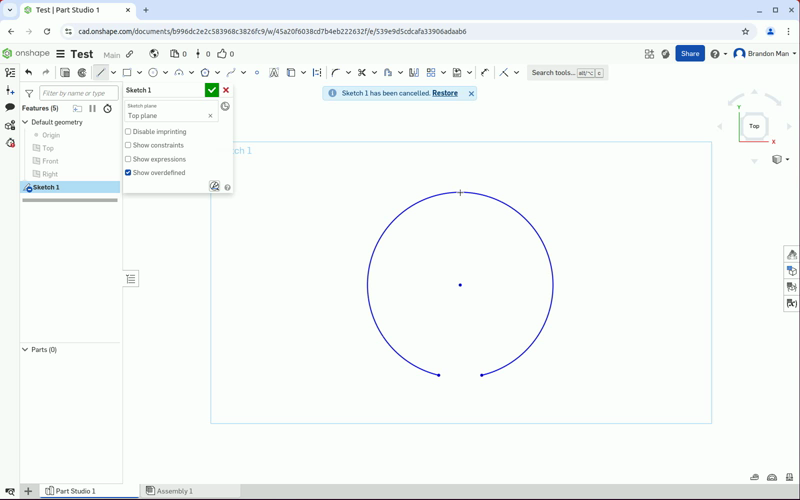
mouse_move(481, 375)
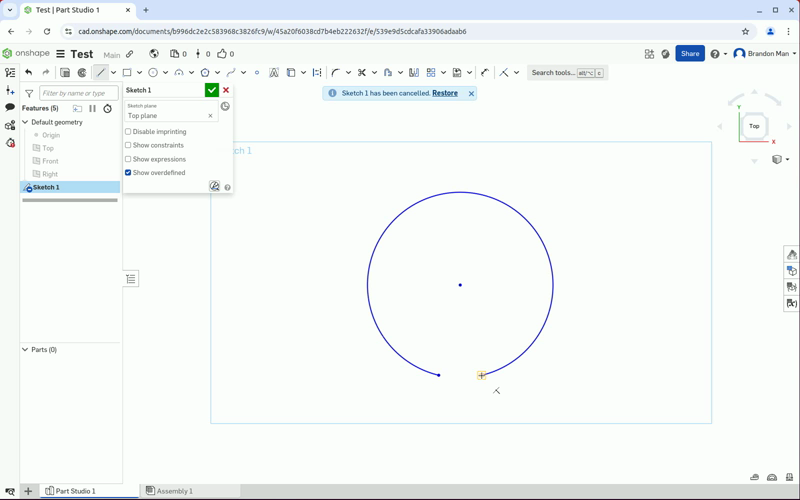
click(481, 375)
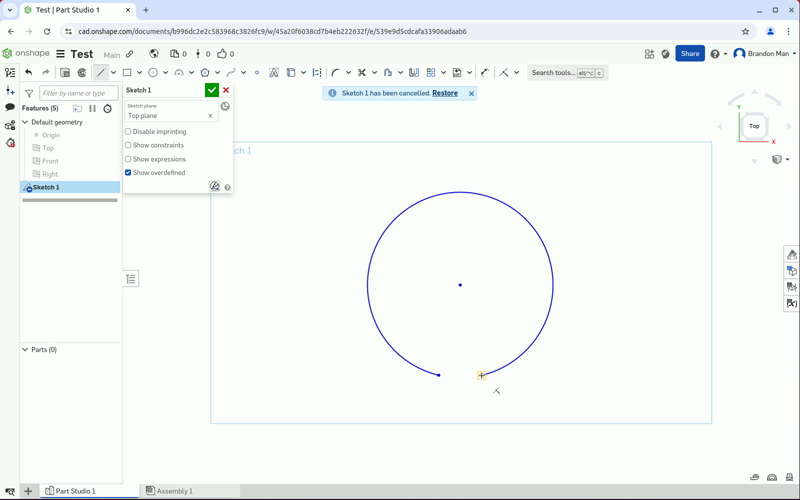
key_down(shift)
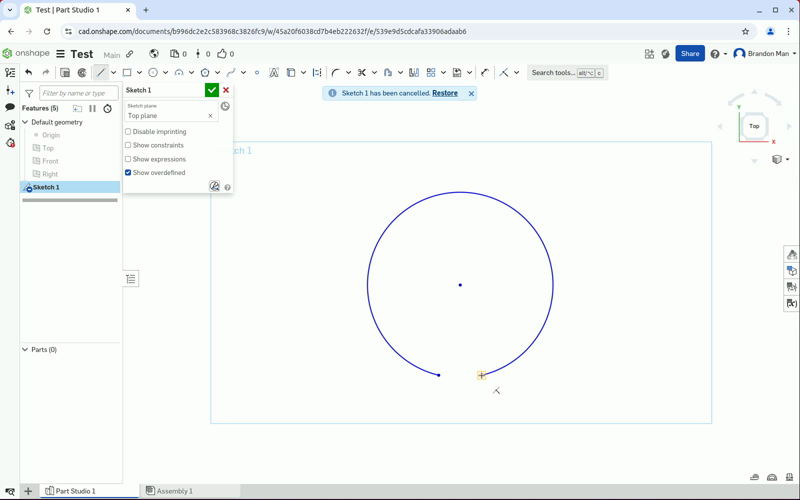
mouse_move(481, 303)
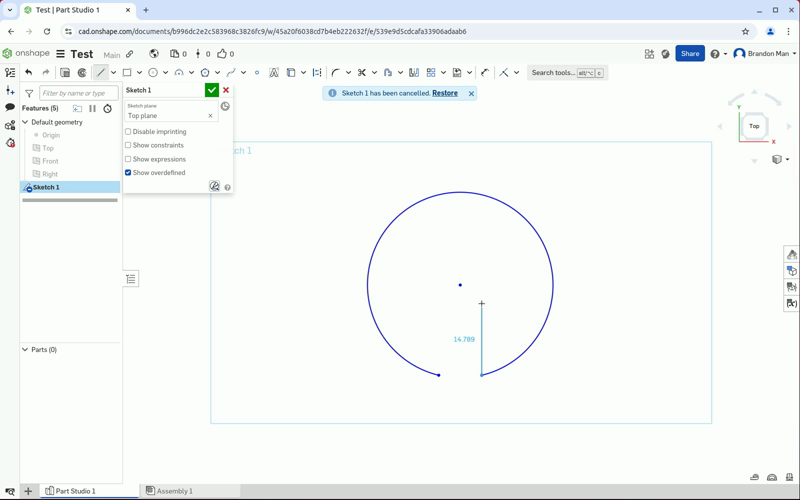
click(481, 303)
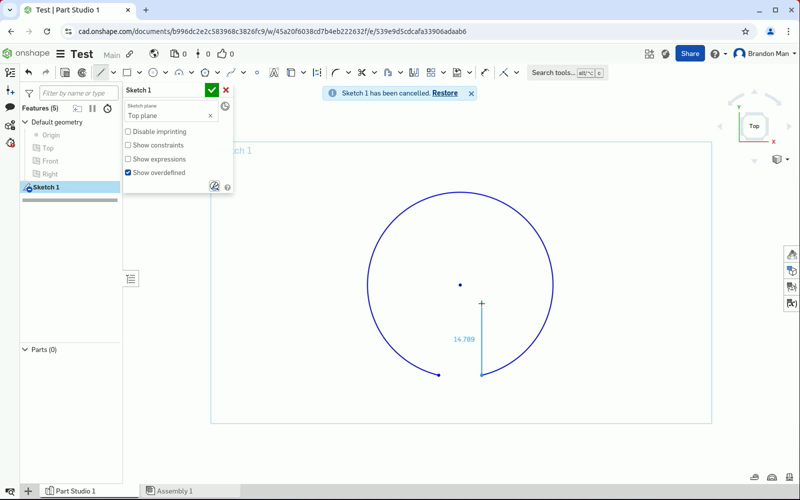
key_up(shift)
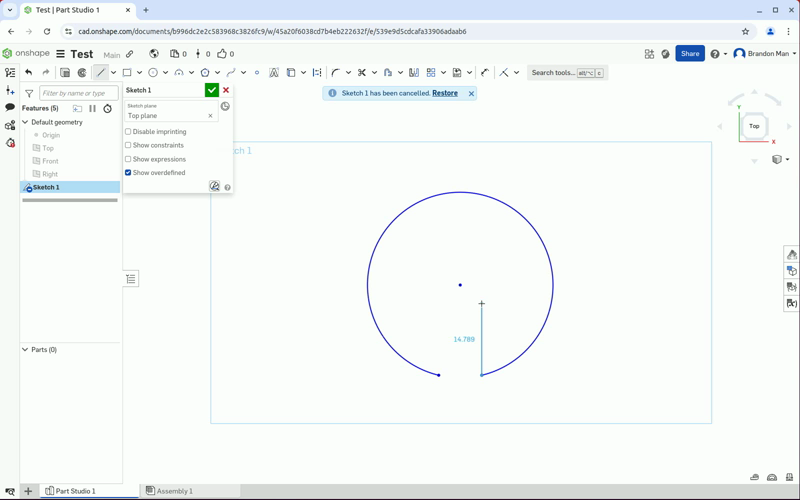
key(esc)
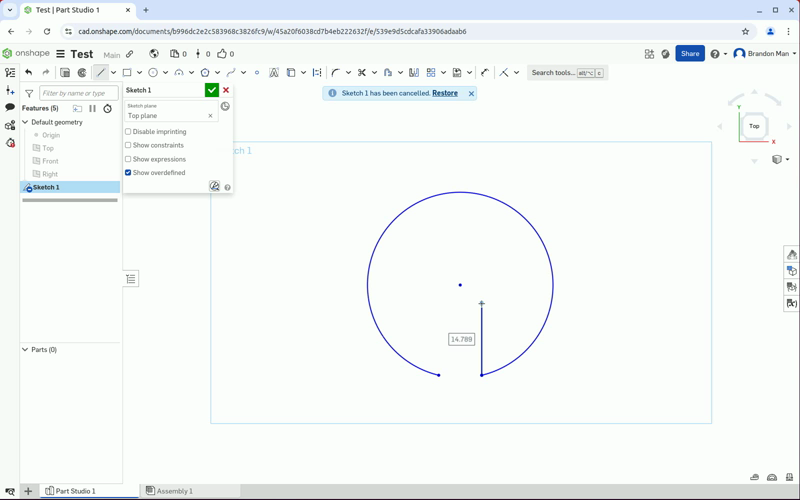
key(a)
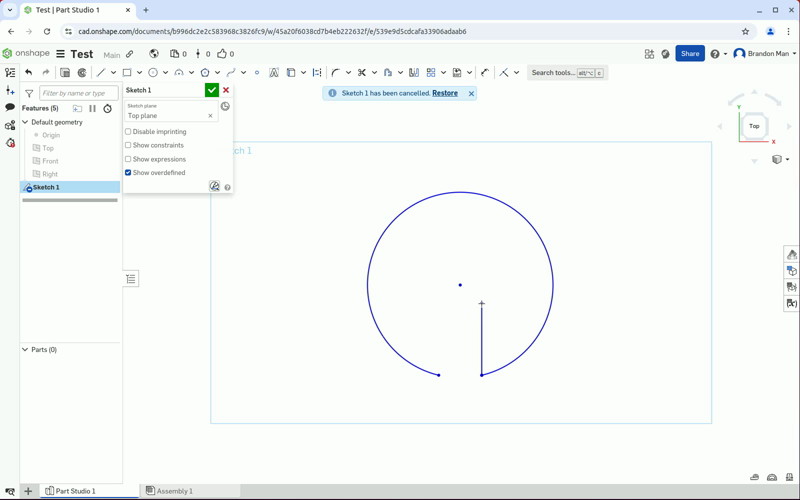
mouse_move(481, 303)
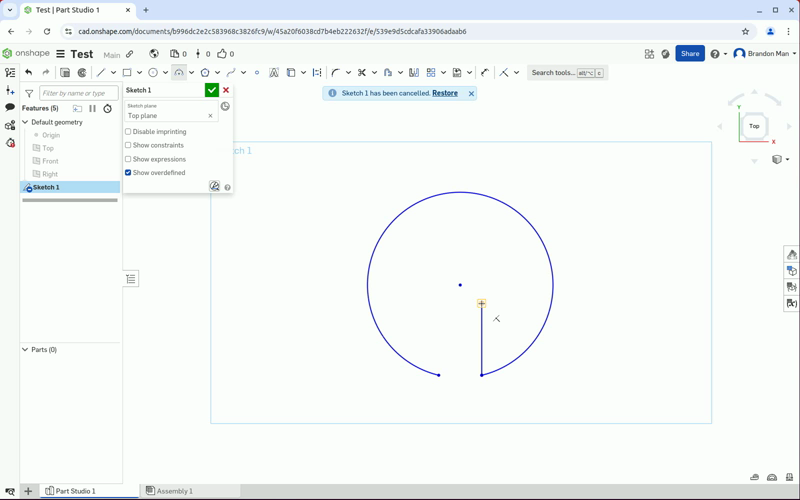
click(481, 303)
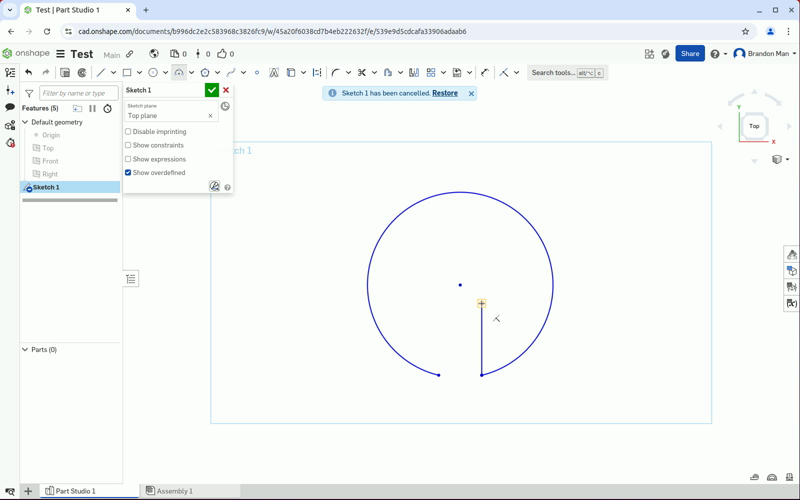
key_down(shift)
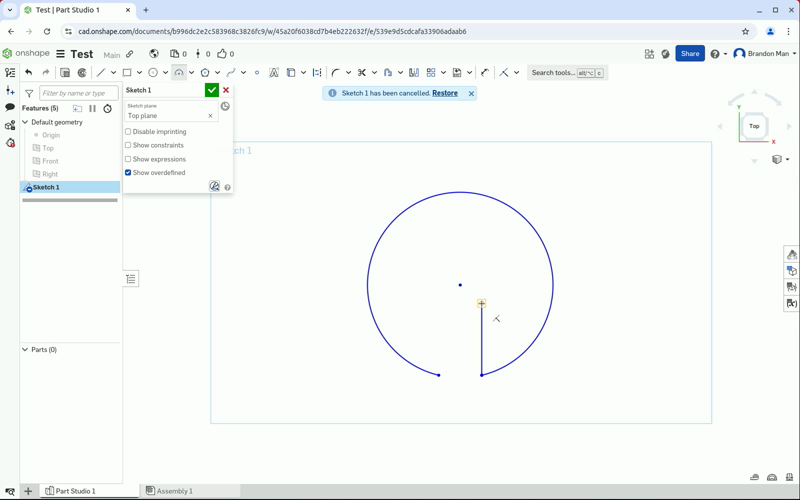
mouse_move(438, 303)
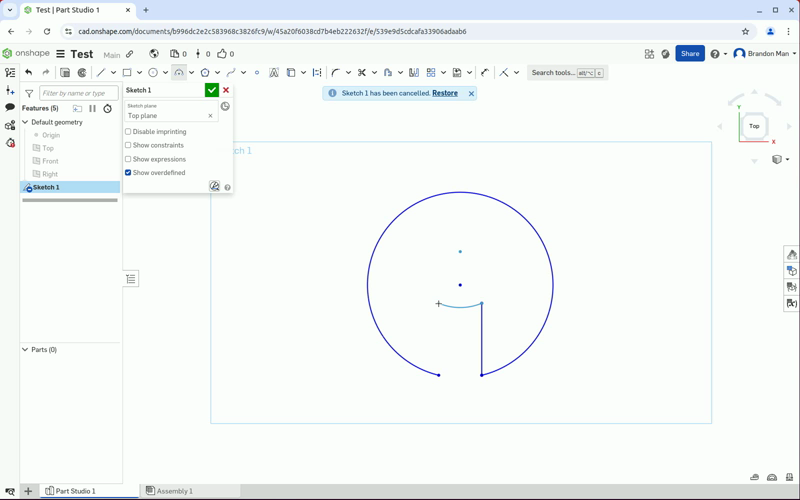
click(438, 303)
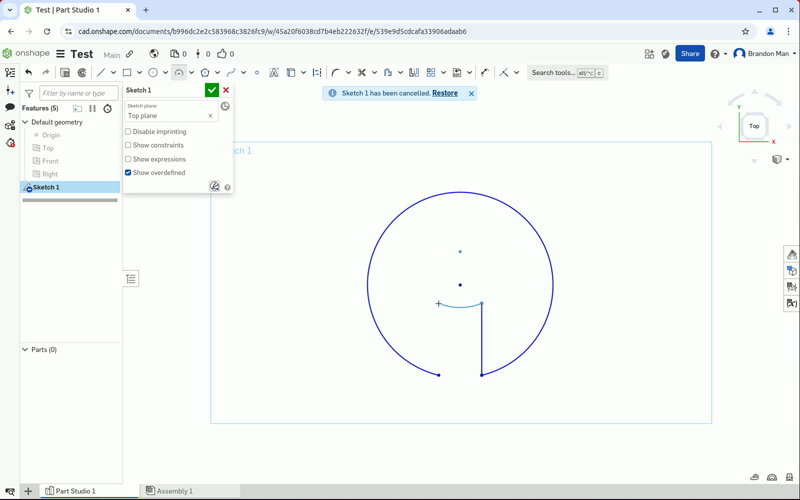
mouse_move(460, 254)
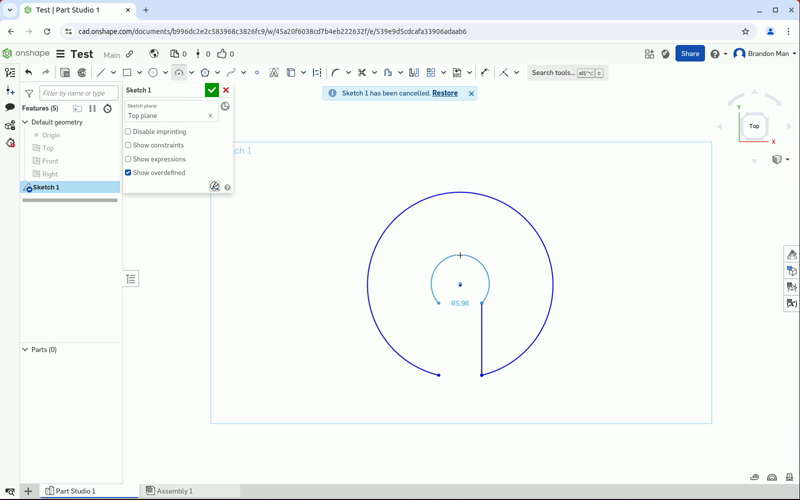
click(460, 254)
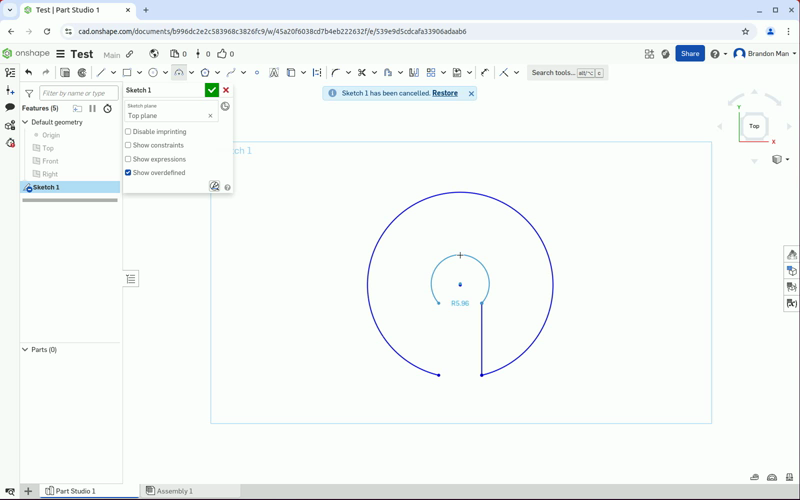
key_up(shift)
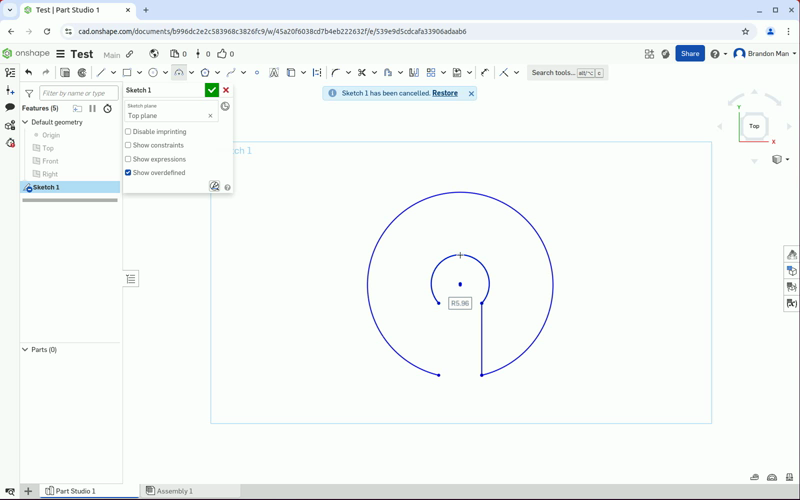
key(esc)
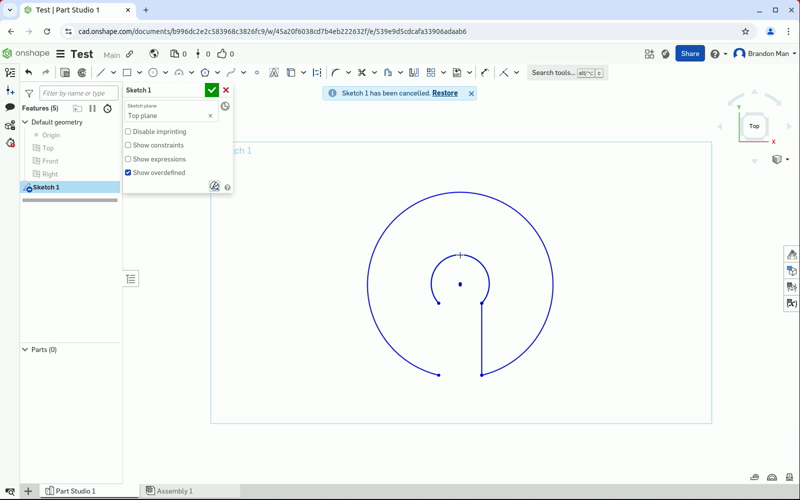
key(l)
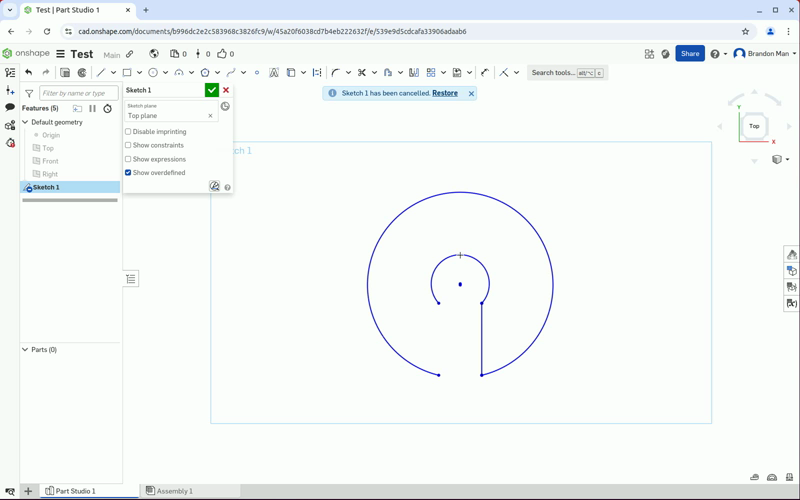
mouse_move(438, 303)
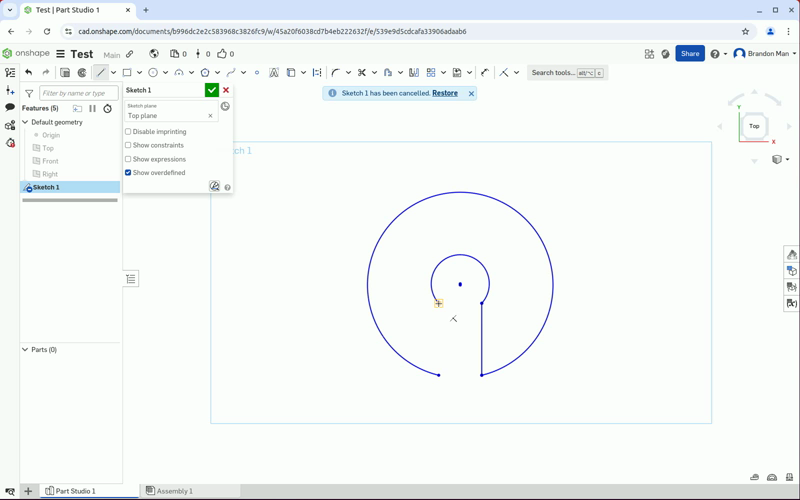
click(438, 303)
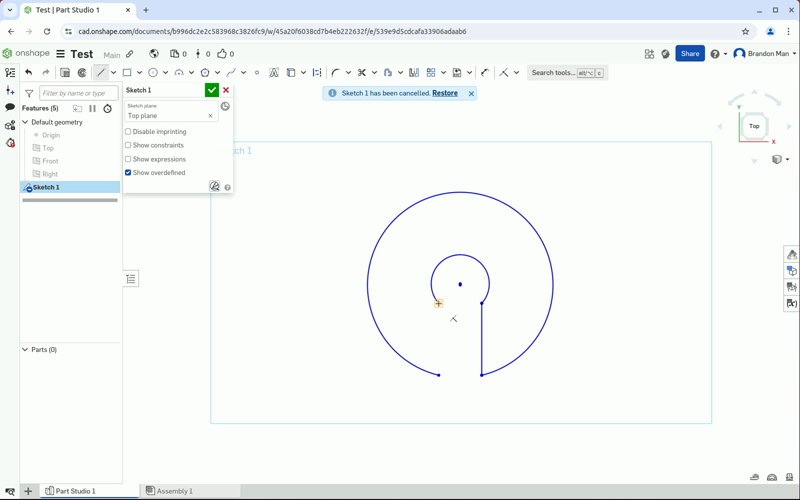
key_down(shift)
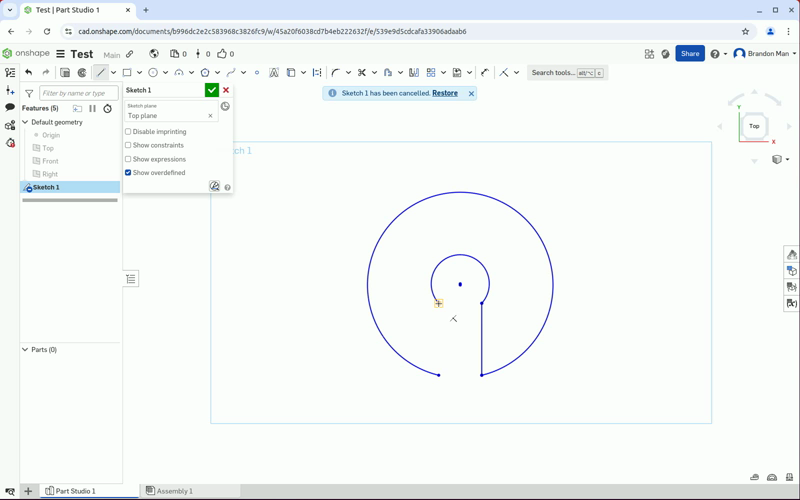
mouse_move(438, 375)
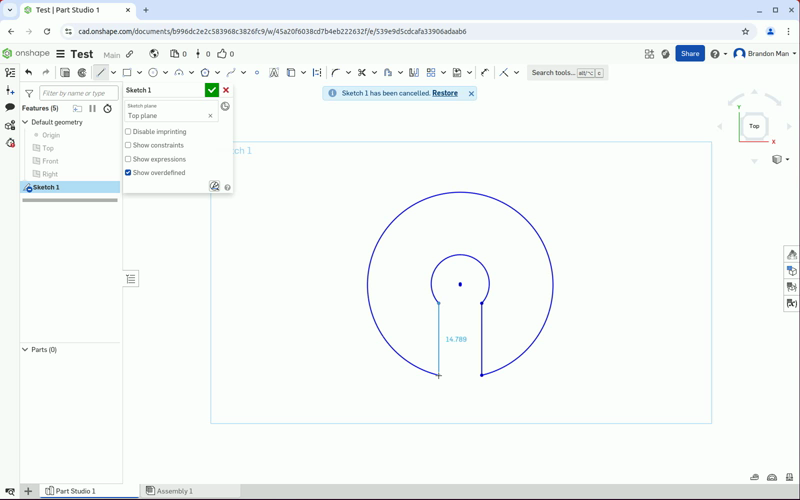
key_up(shift)
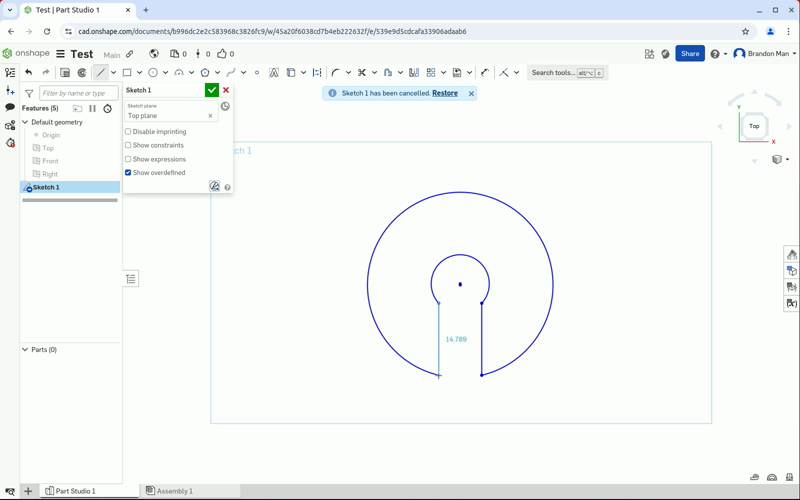
click(438, 375)
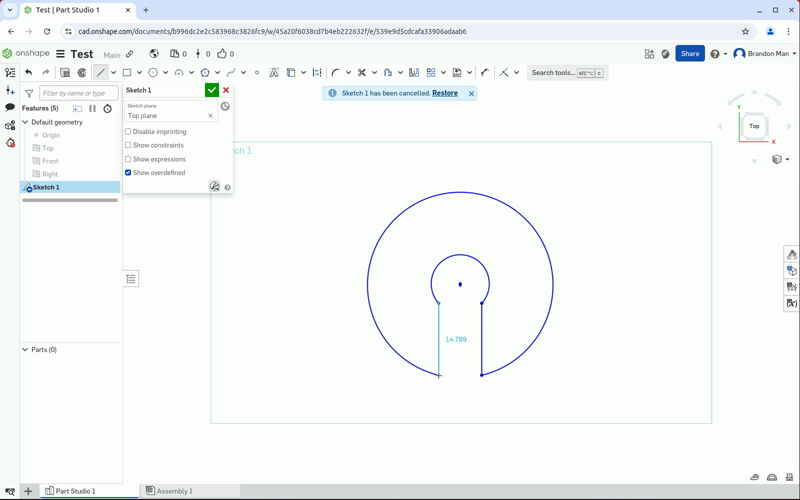
key(esc)
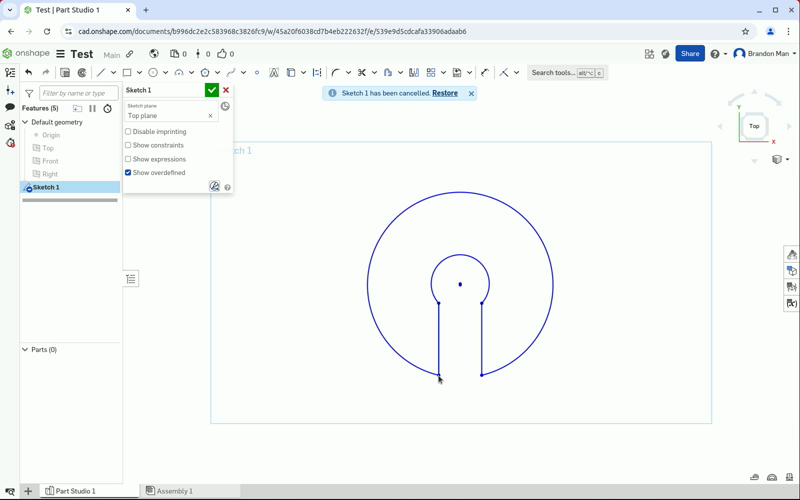
mouse_move(448, 226)
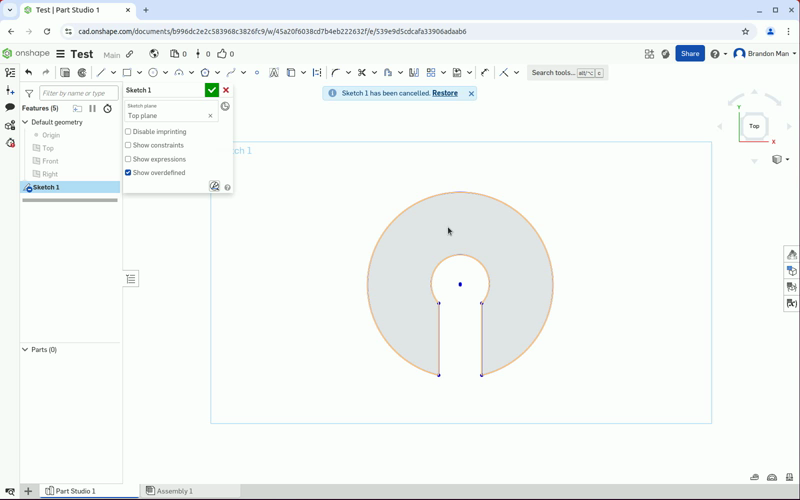
click(448, 226)
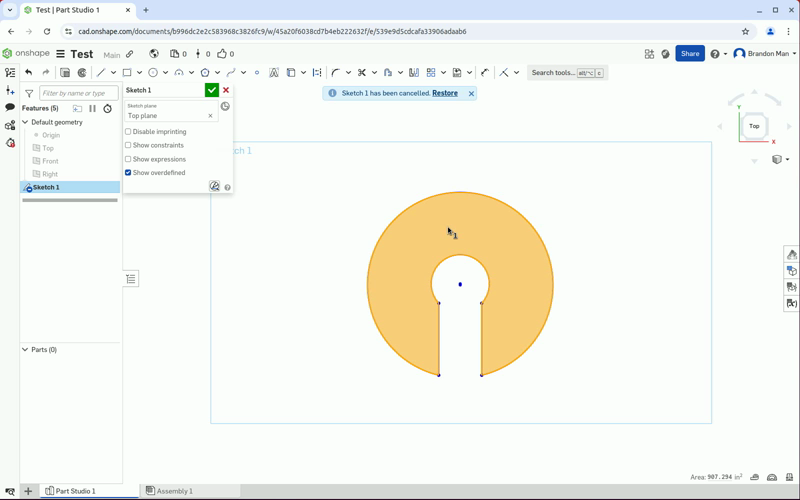
mouse_move(73, 352)
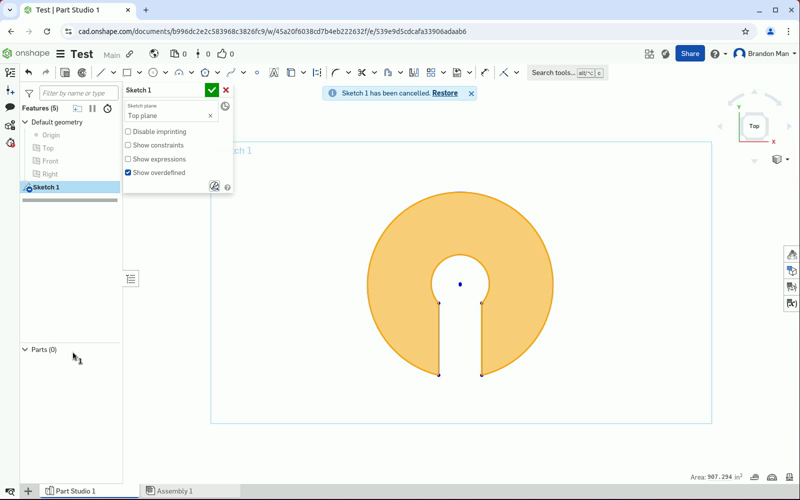
key(shift+y)
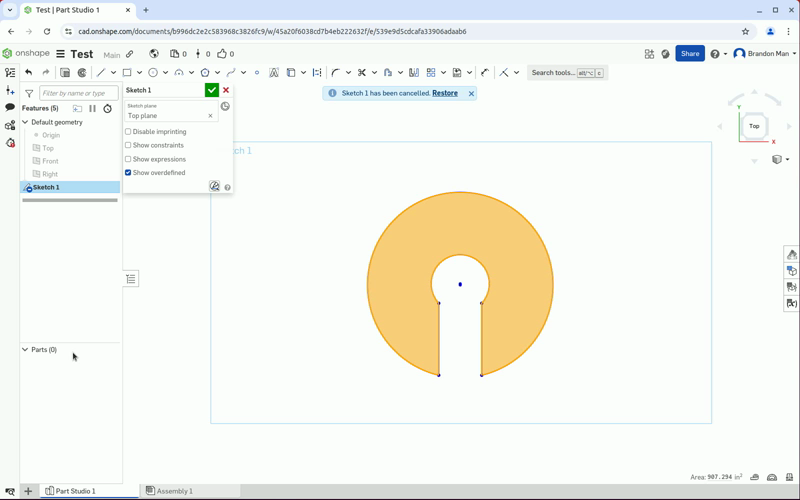
key(shift+e)
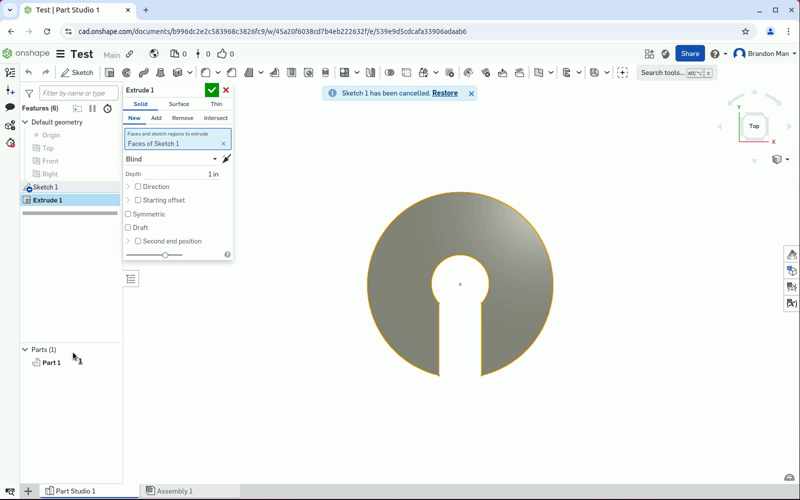
mouse_move(143, 106)
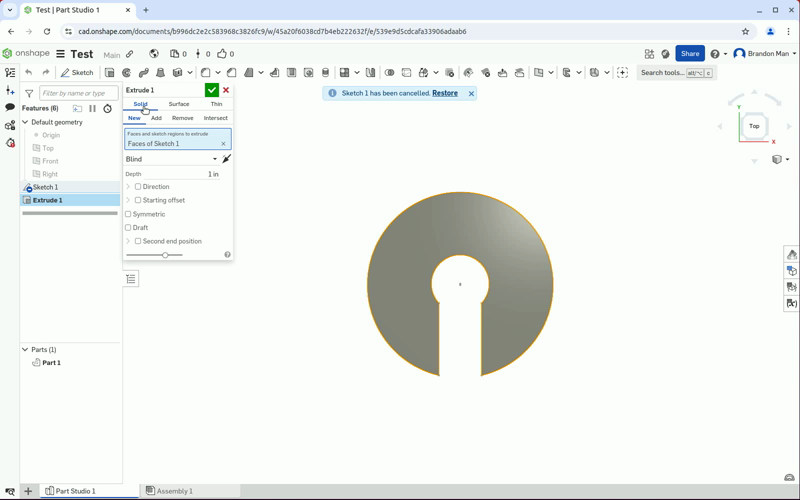
click(143, 106)
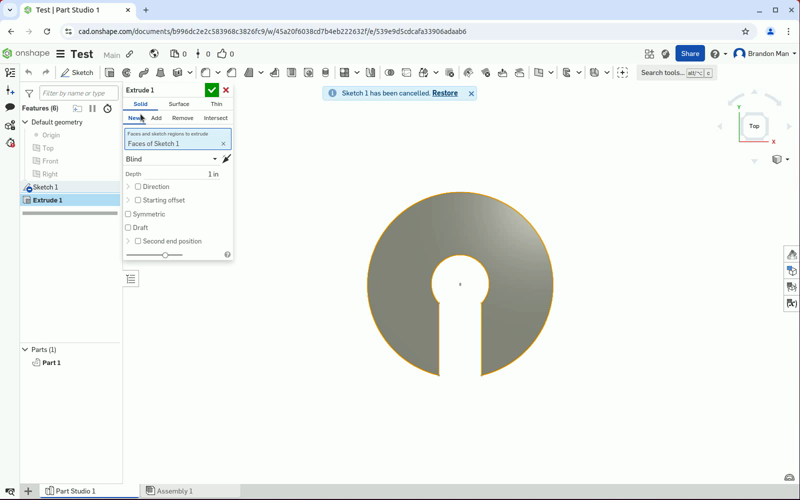
mouse_move(137, 120)
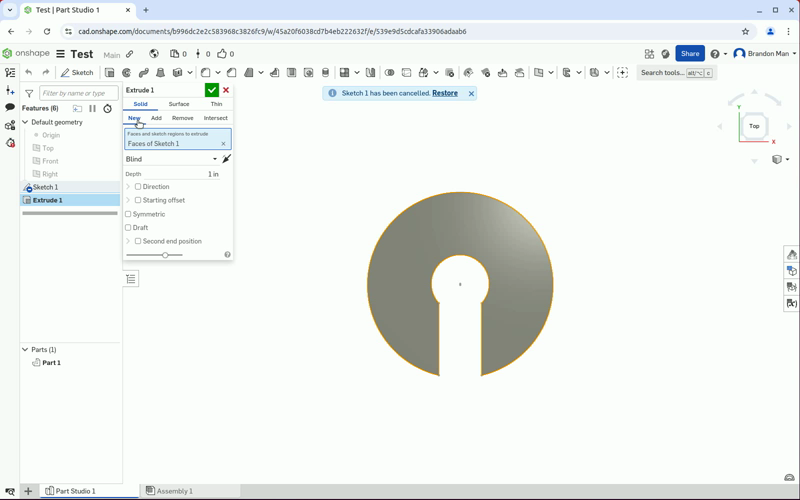
click(137, 120)
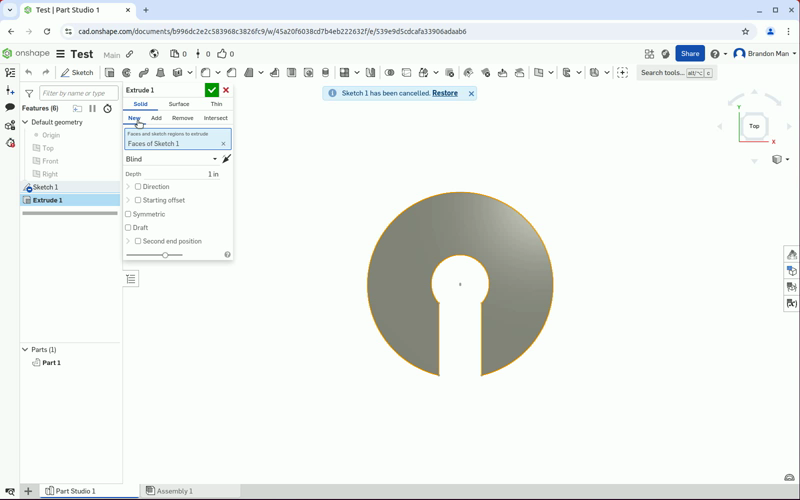
key(tab, 4)
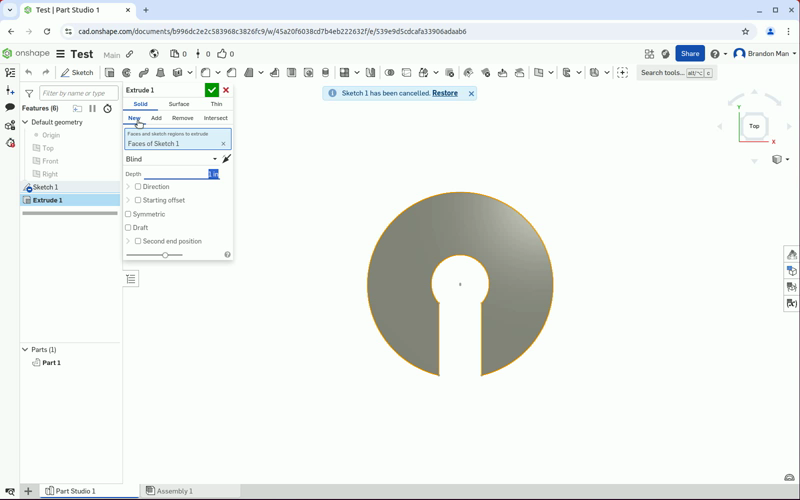
text(11.073)
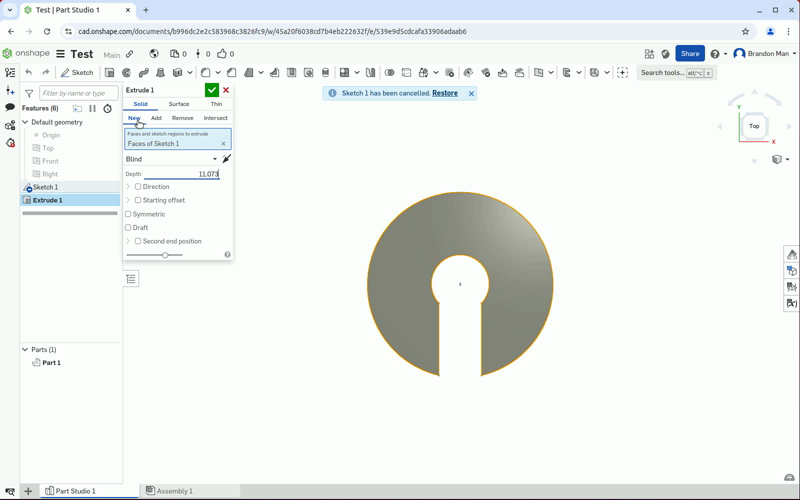
key(enter)
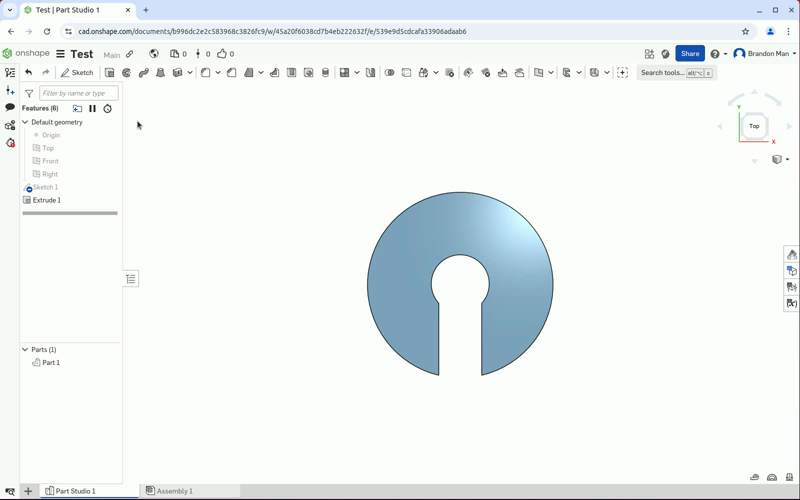
key(shift+h)
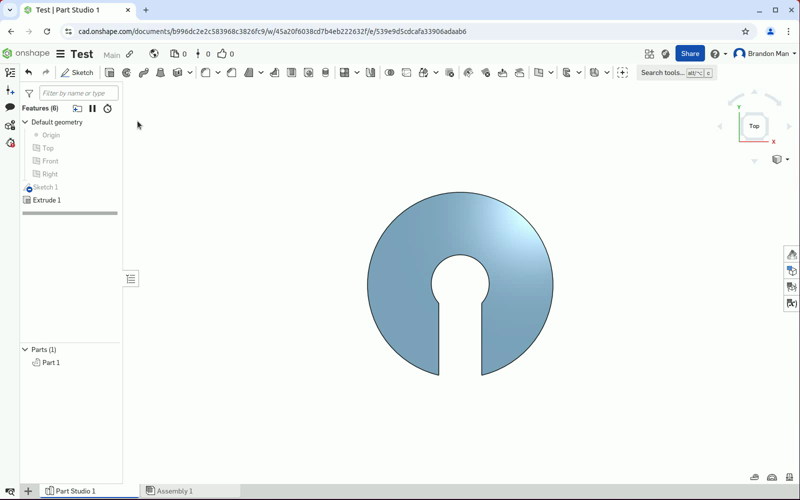
key(shift+h)
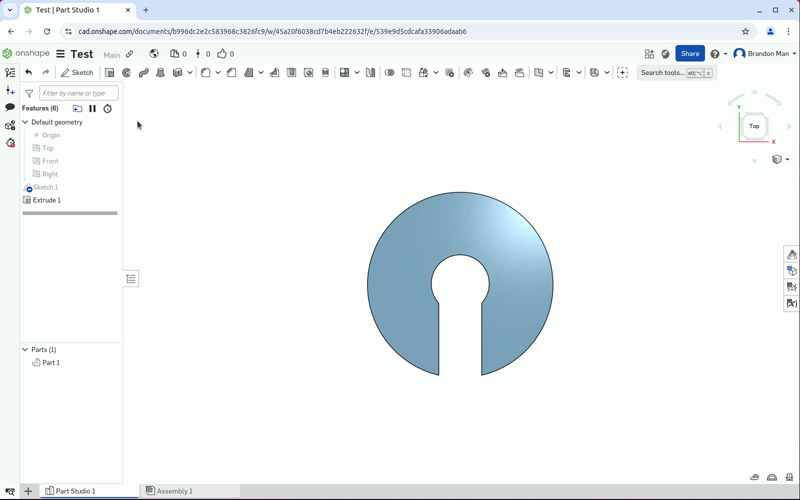
mouse_move(73, 189)
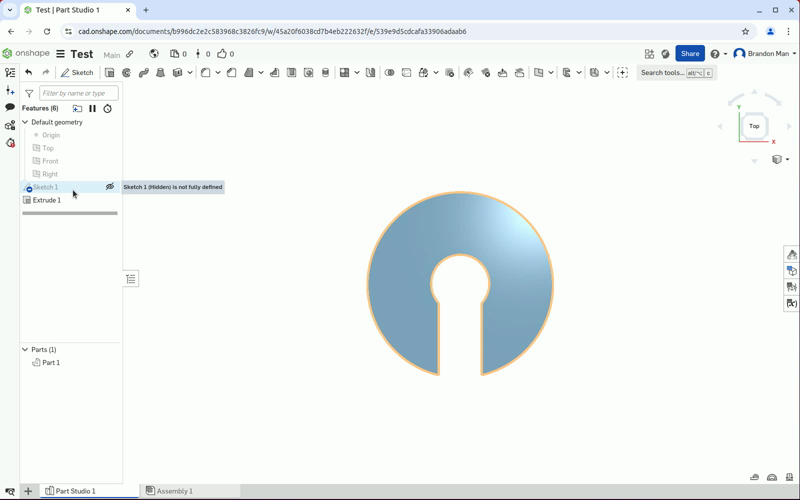
click(73, 189)
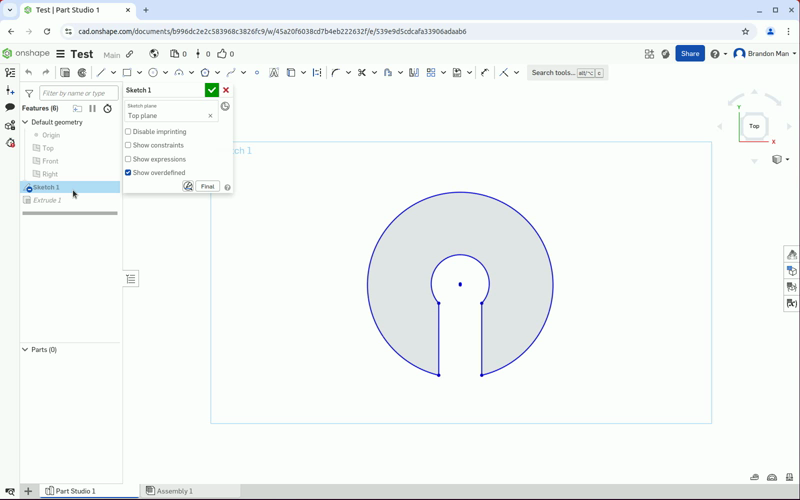
mouse_move(229, 92)
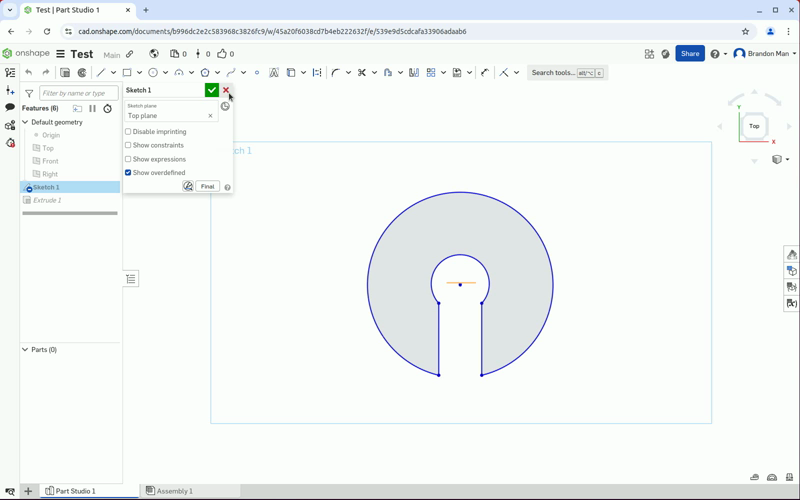
click(229, 92)
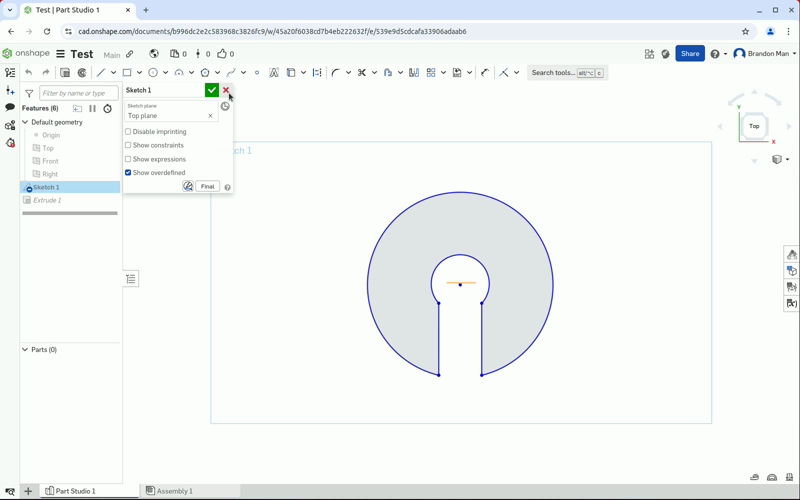
key(shift+s)
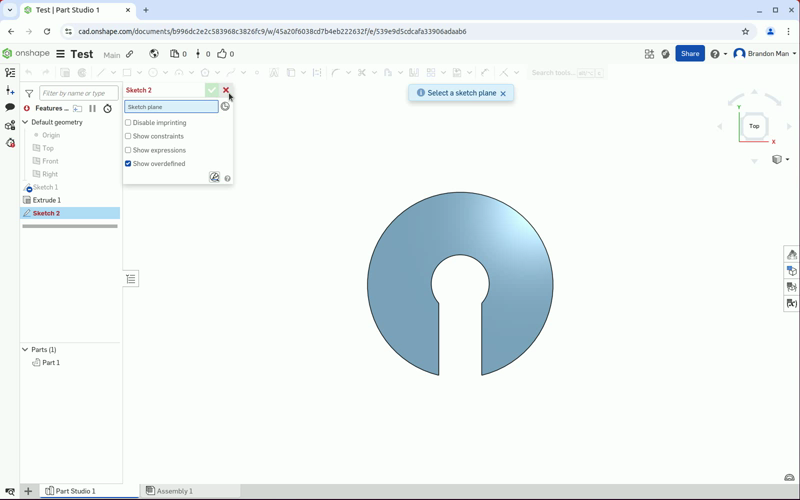
mouse_move(73, 150)
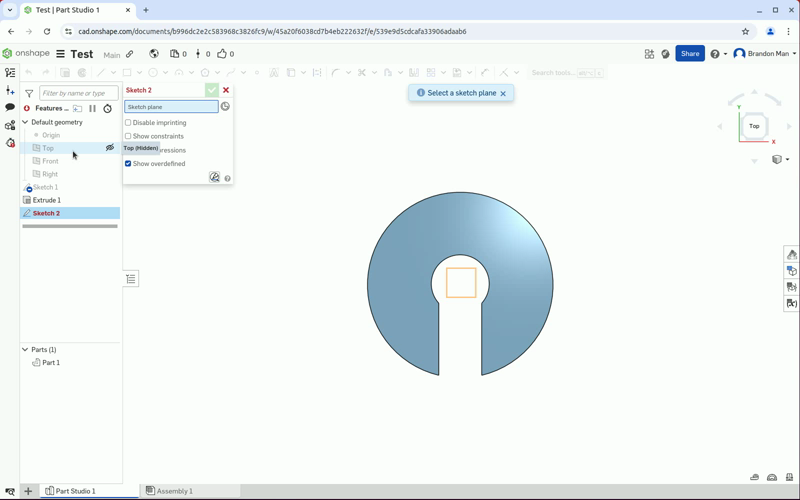
click(73, 150)
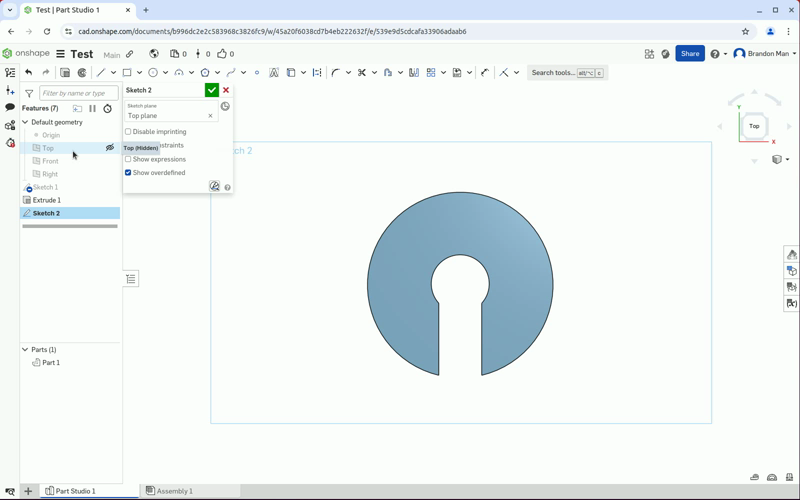
mouse_move(73, 352)
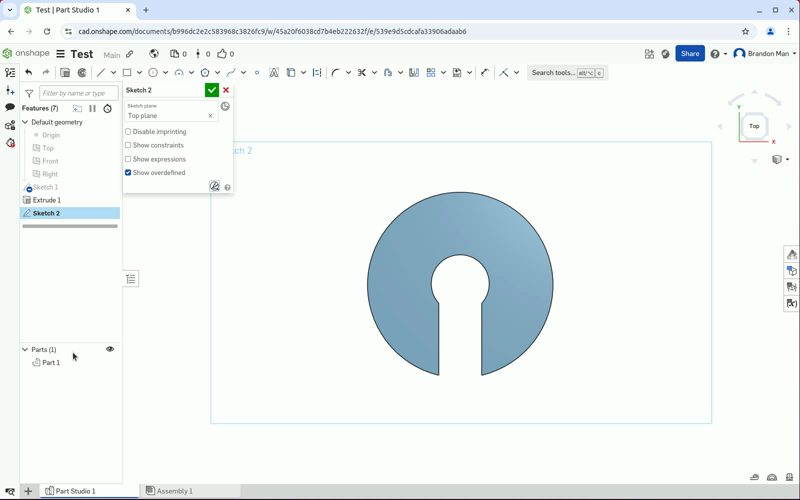
key(y)
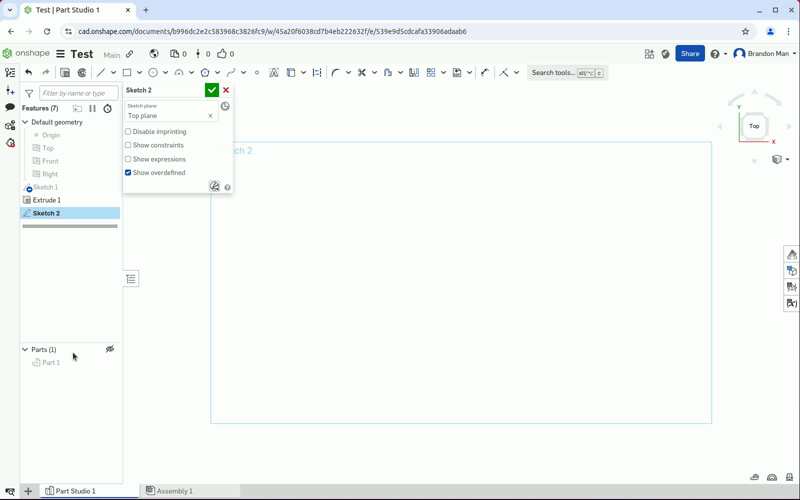
key(a)
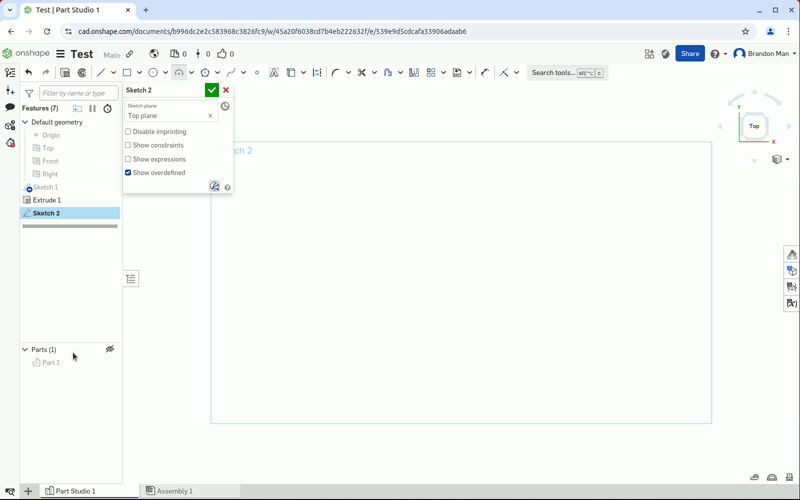
key_down(shift)
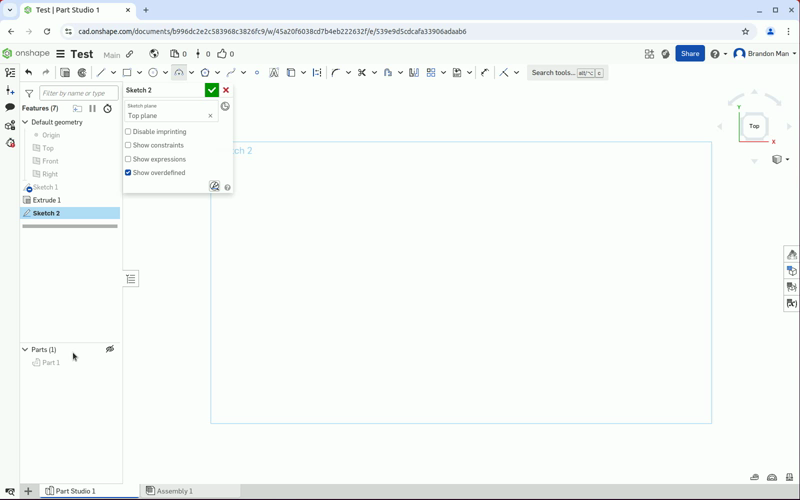
mouse_move(438, 393)
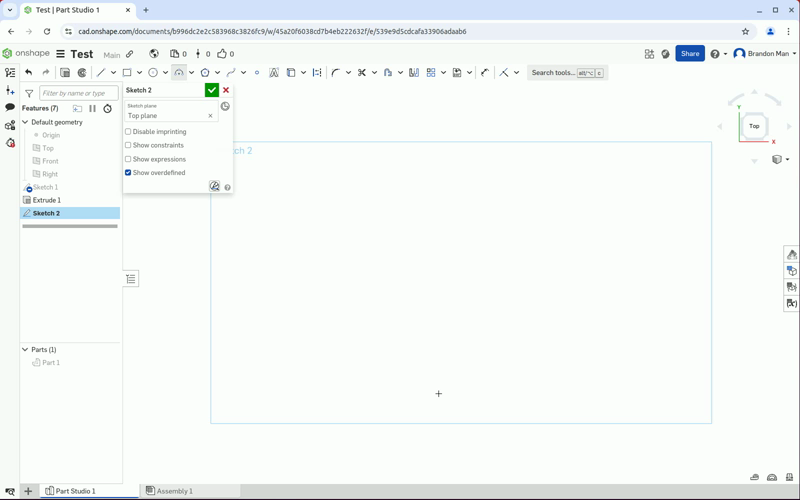
click(438, 393)
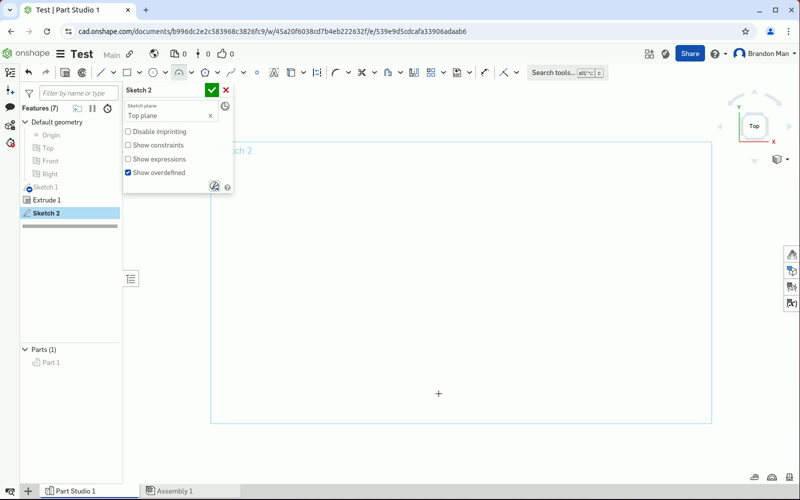
key_up(shift)
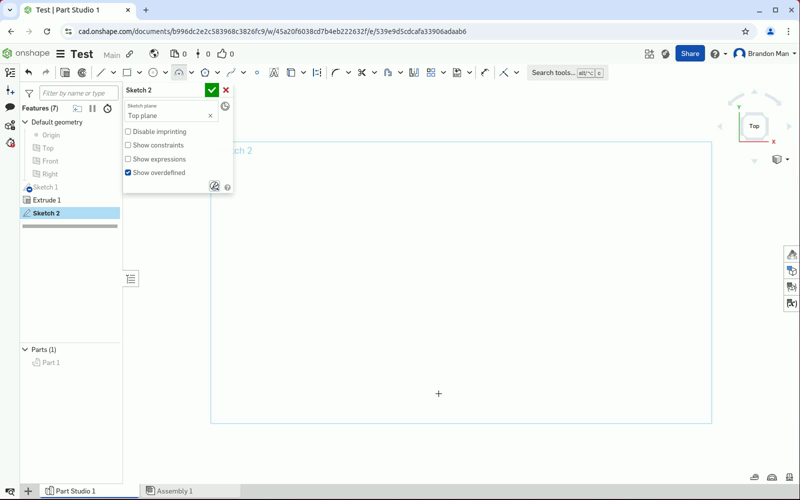
key_down(shift)
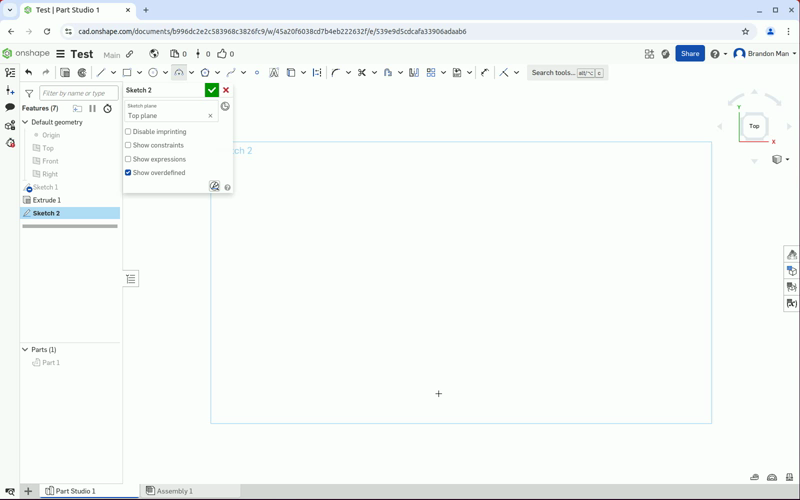
mouse_move(483, 393)
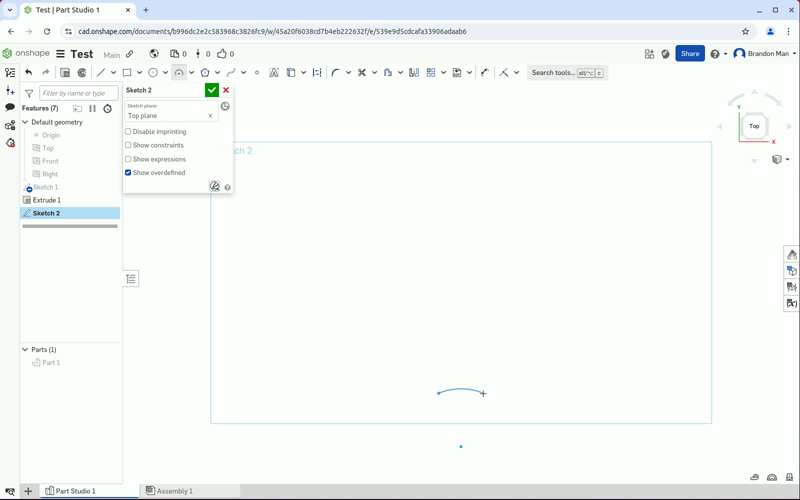
click(483, 393)
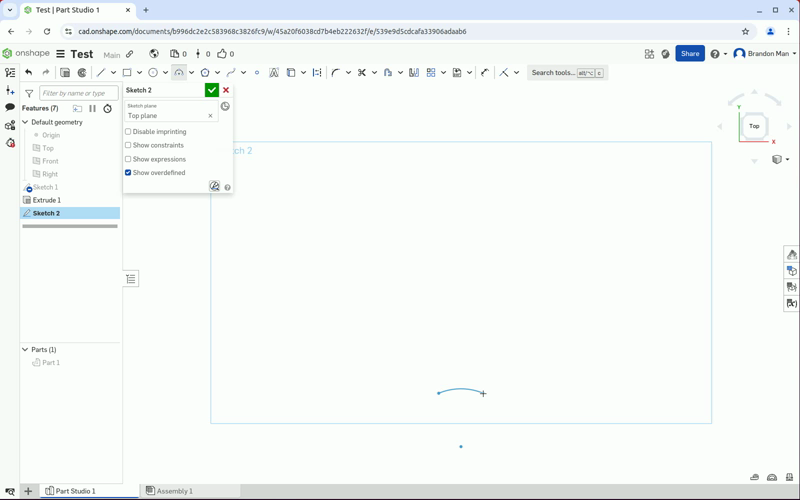
mouse_move(460, 168)
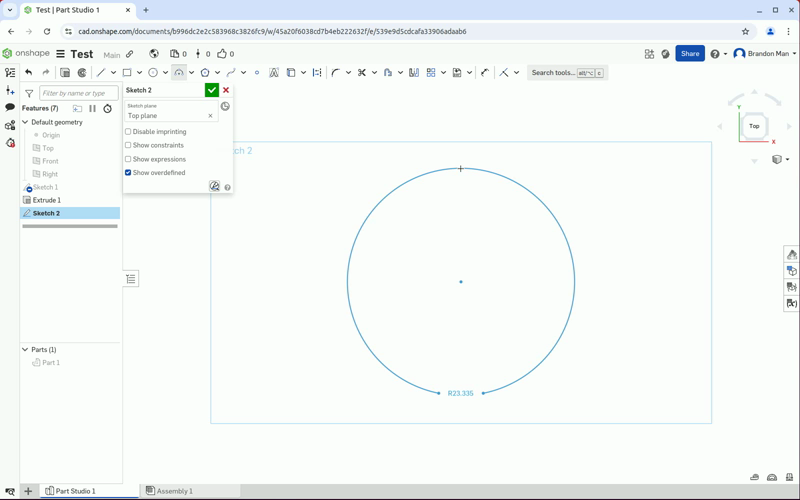
click(460, 168)
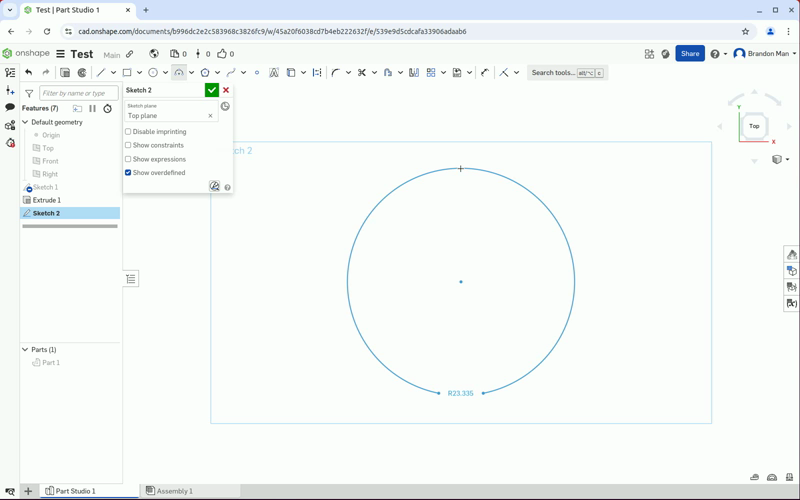
key_up(shift)
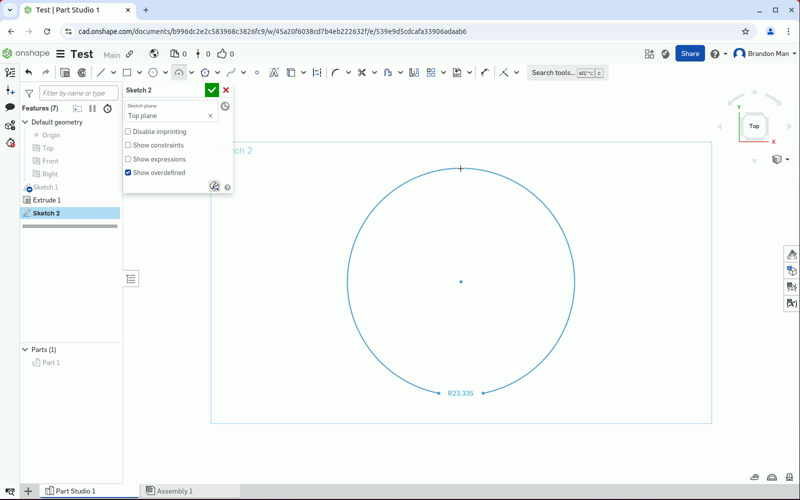
key(esc)
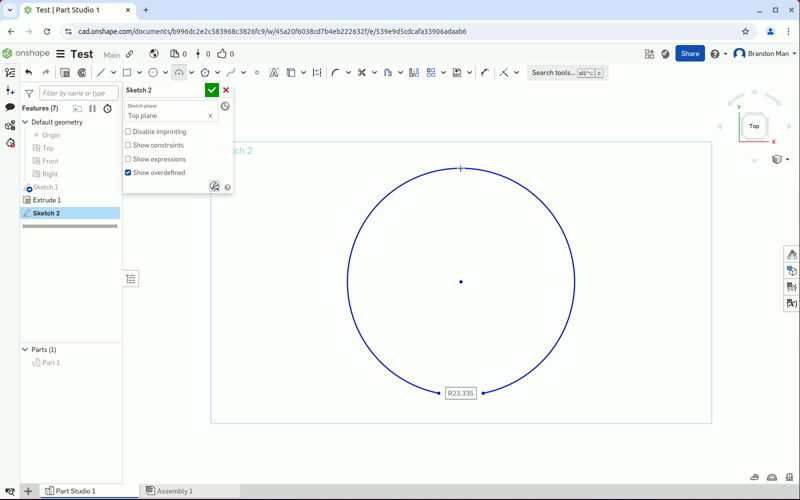
key(l)
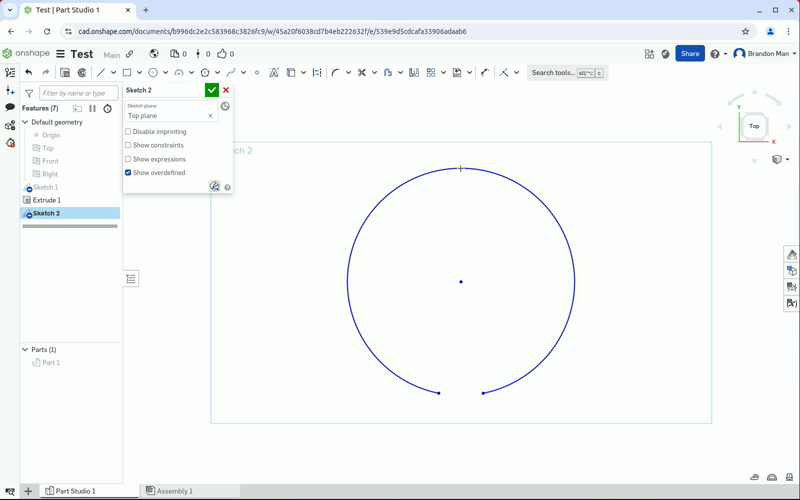
mouse_move(483, 393)
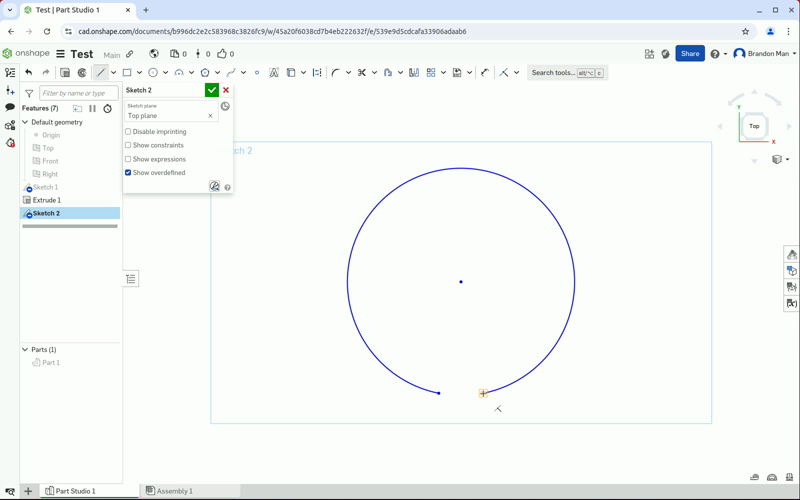
click(483, 393)
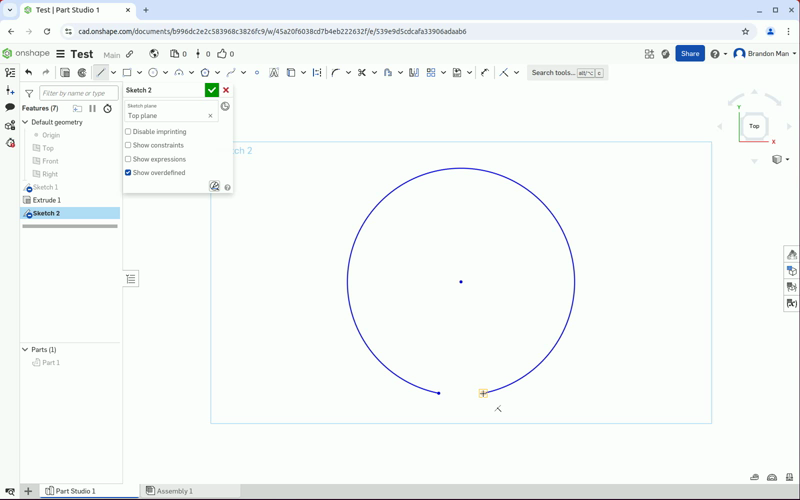
key_down(shift)
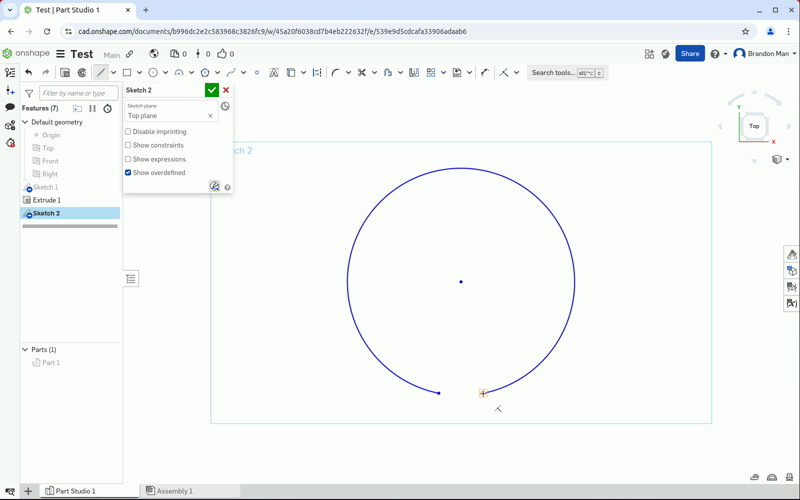
mouse_move(513, 393)
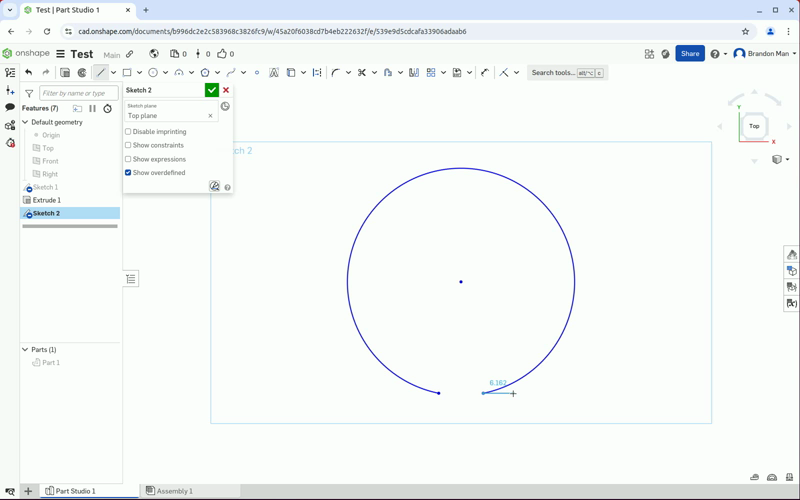
mouse_move(483, 374)
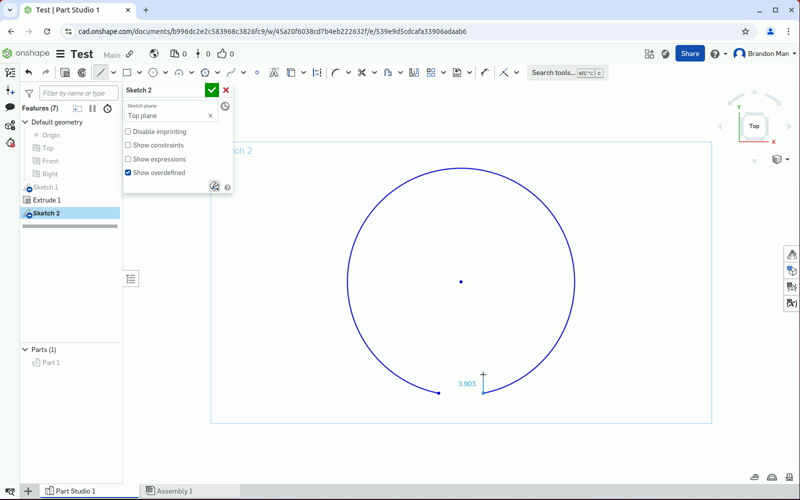
click(483, 374)
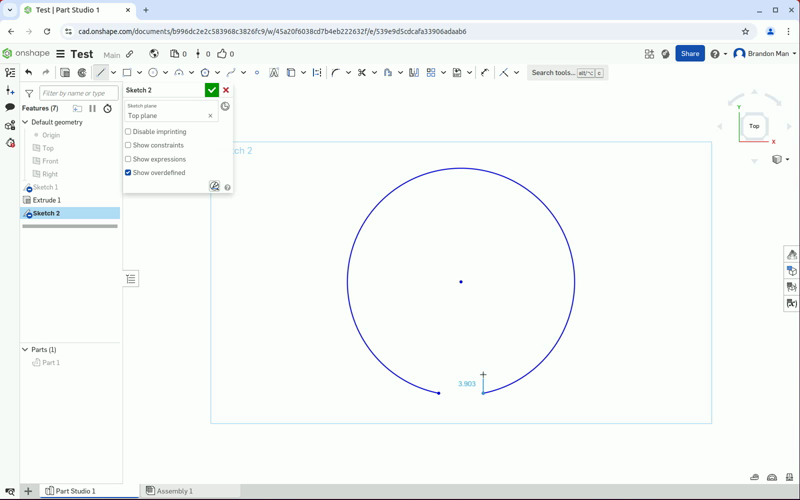
key_up(shift)
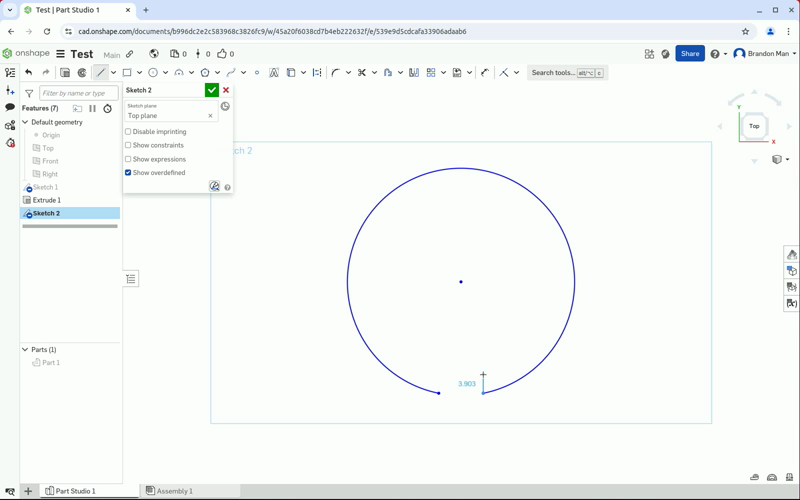
key(esc)
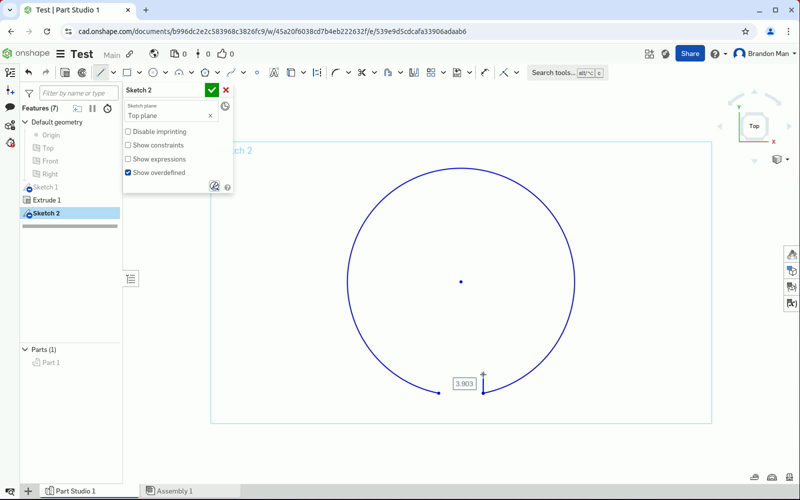
key(a)
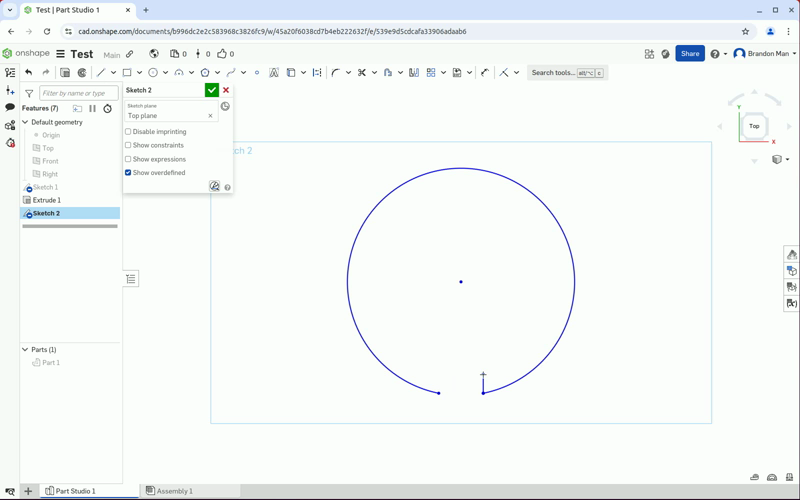
mouse_move(483, 374)
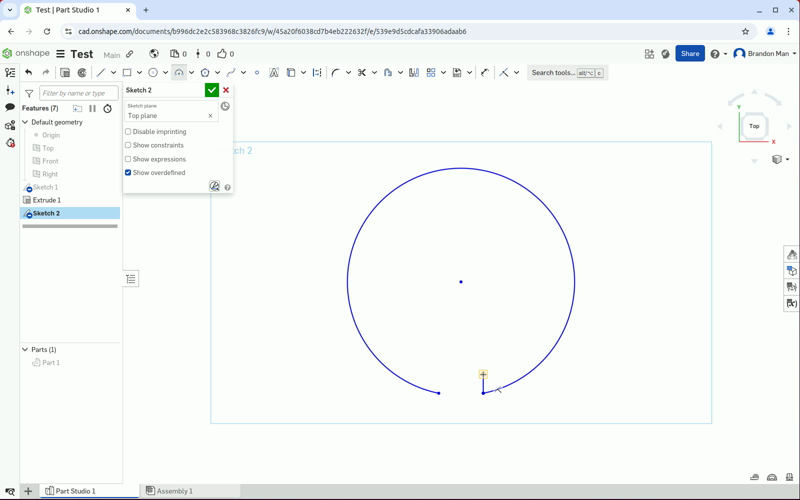
click(483, 374)
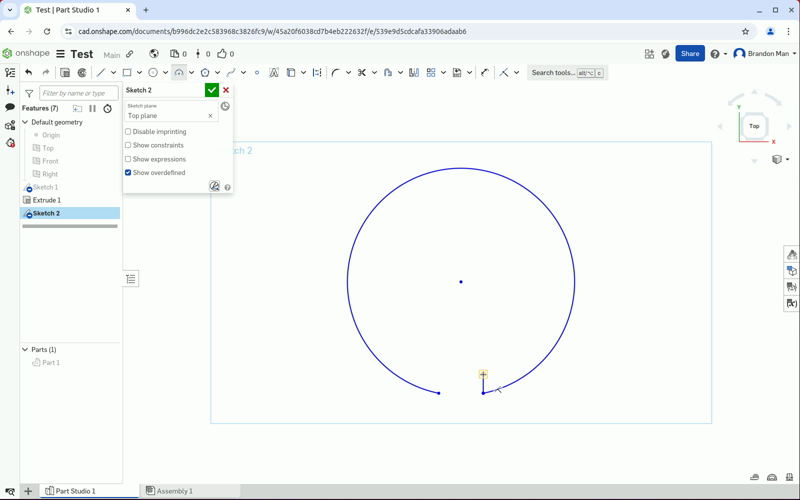
key_down(shift)
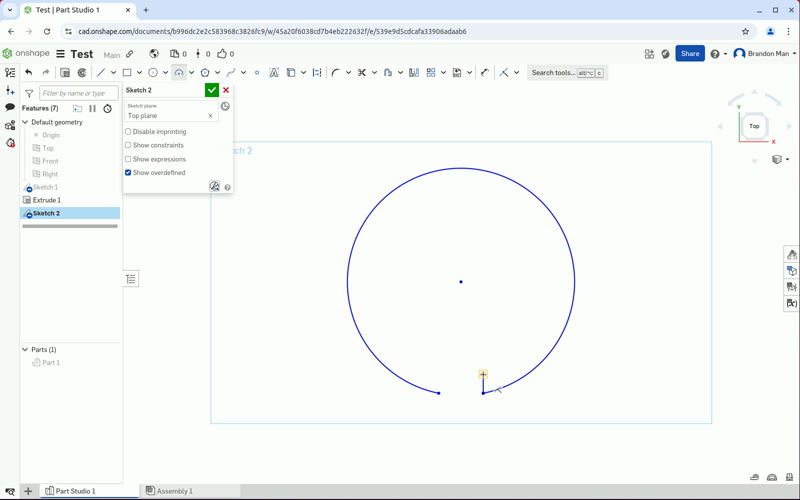
mouse_move(438, 374)
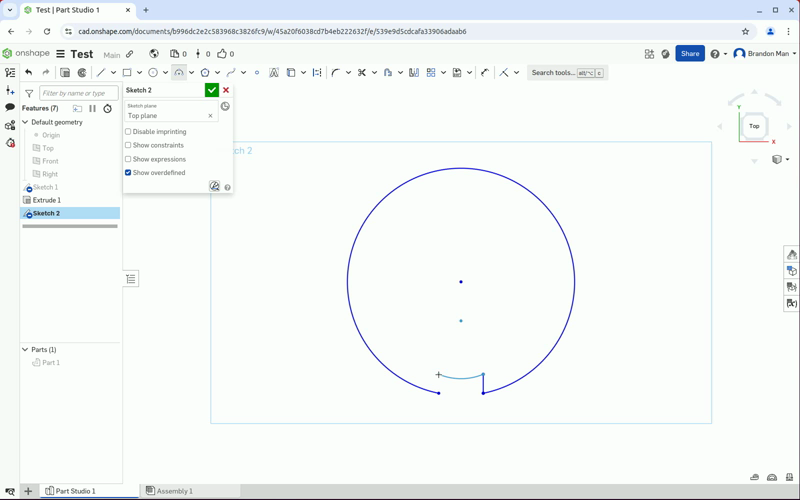
click(438, 374)
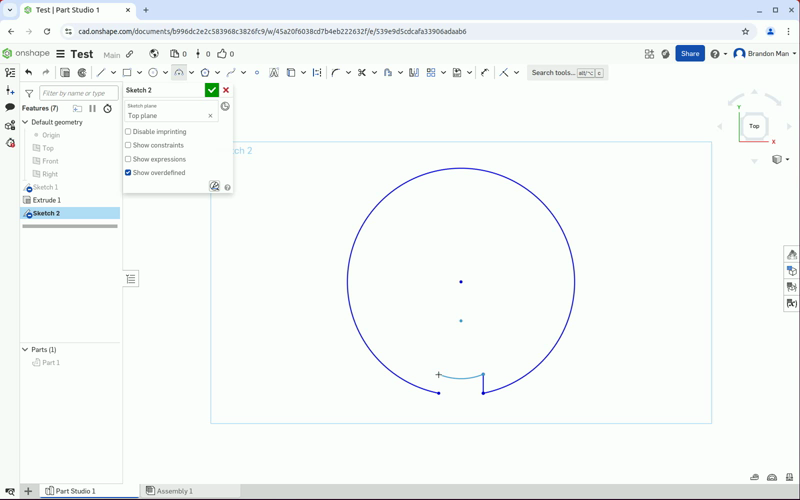
mouse_move(460, 185)
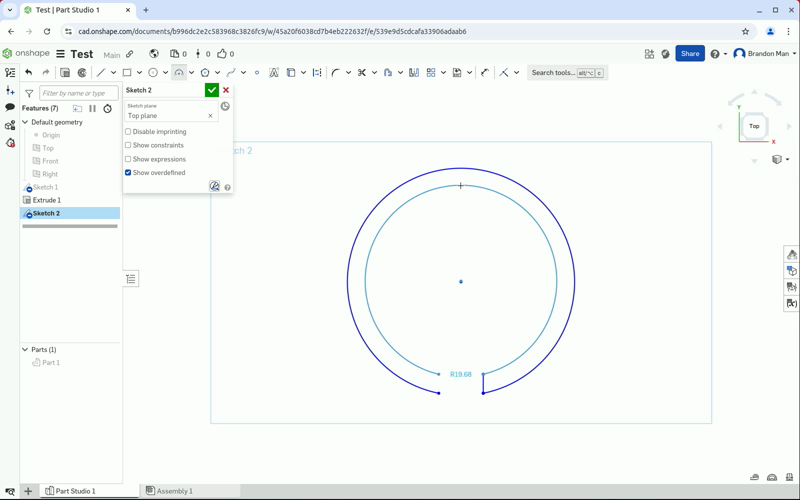
click(460, 185)
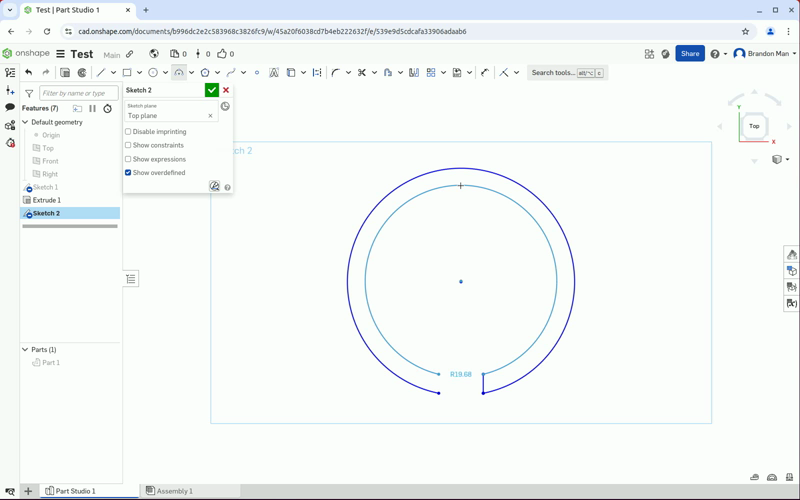
key_up(shift)
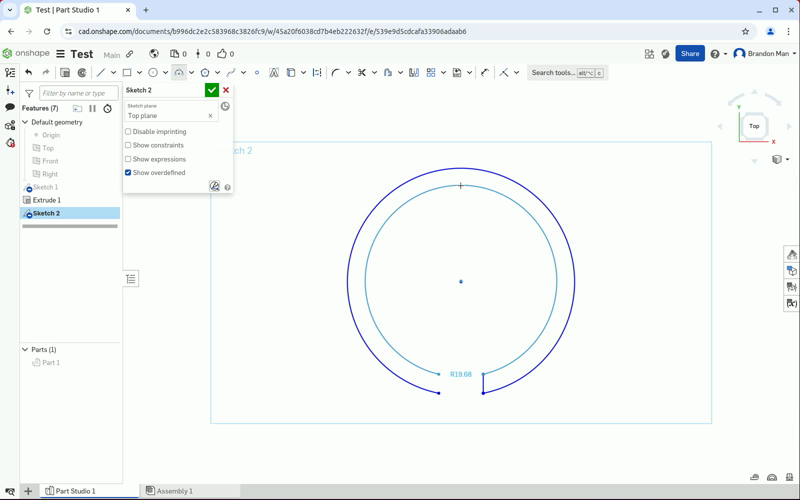
key(esc)
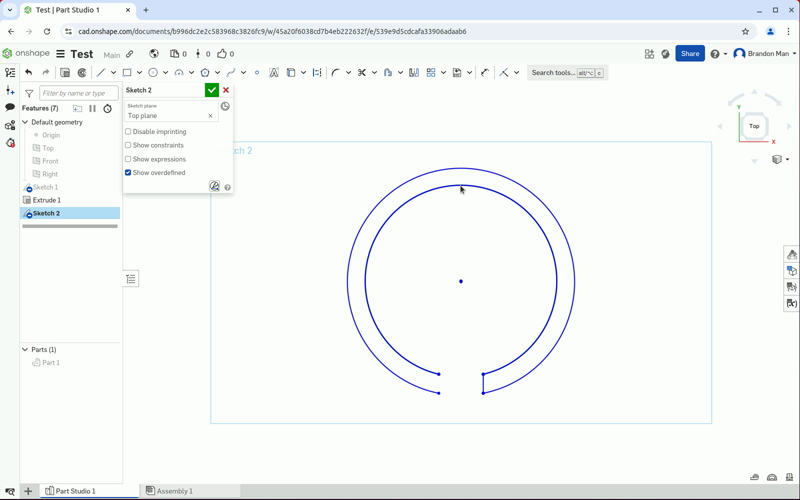
key(l)
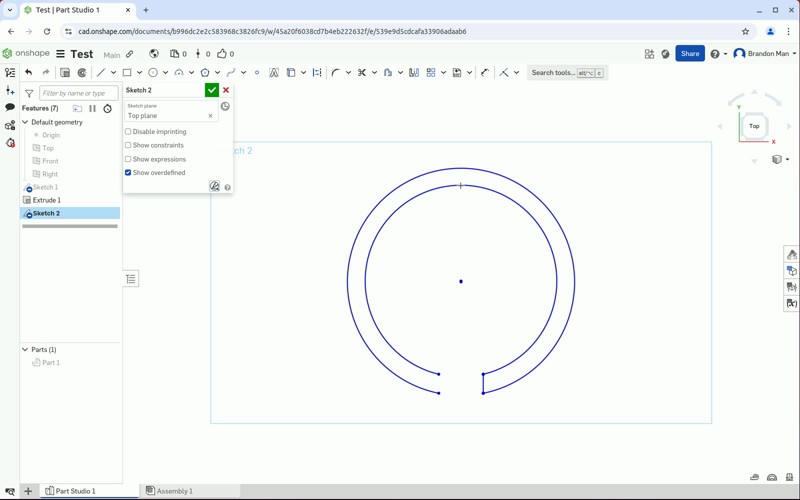
mouse_move(438, 374)
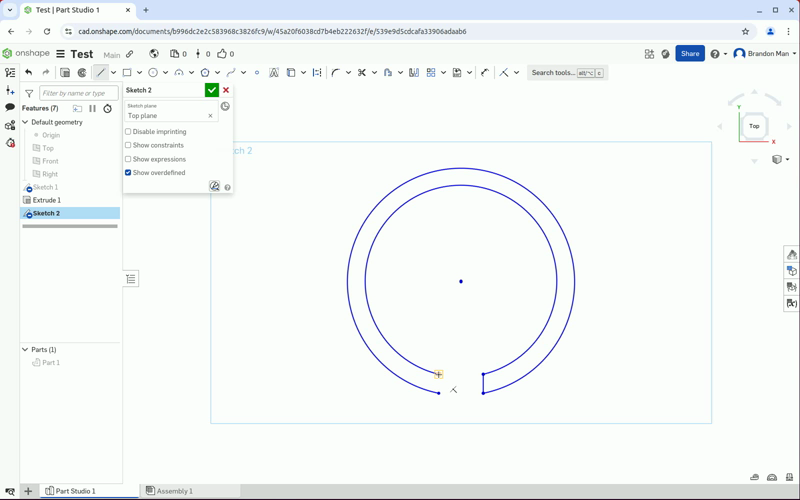
click(438, 374)
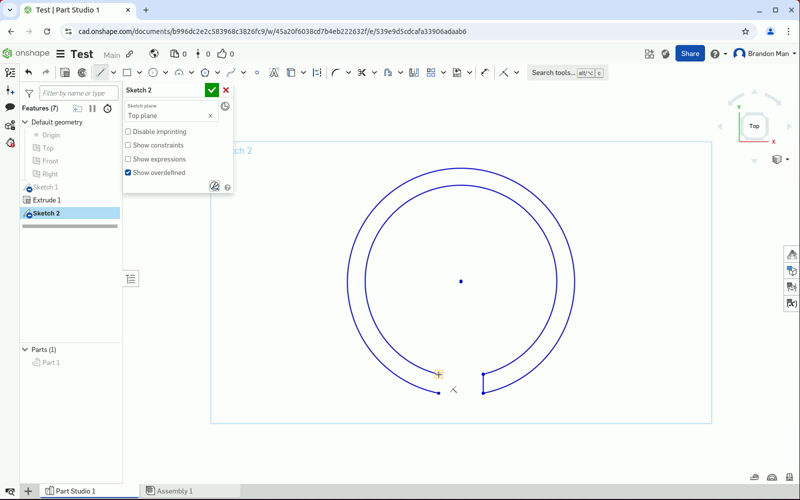
mouse_move(468, 374)
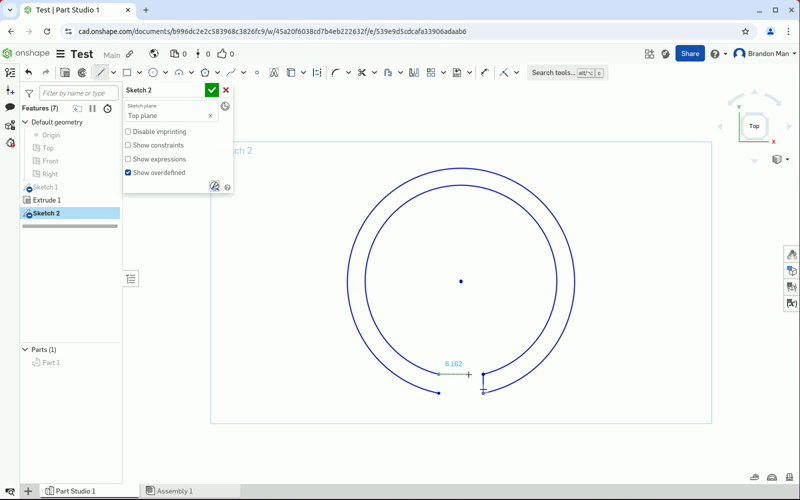
key_down(shift)
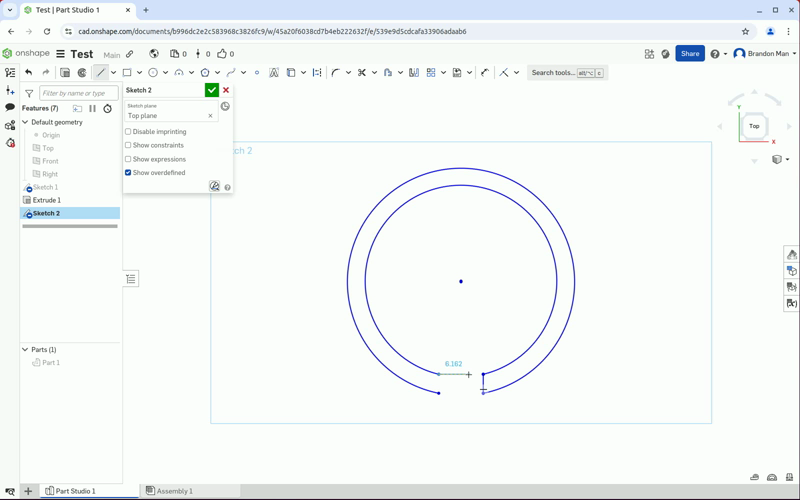
mouse_move(438, 393)
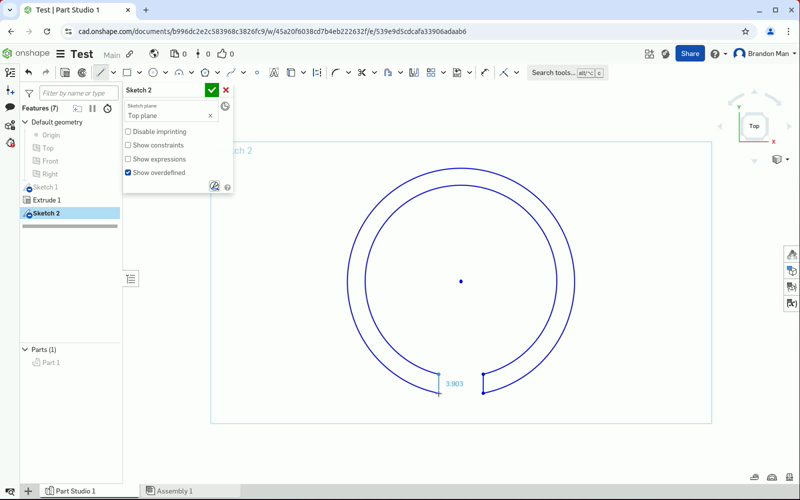
key_up(shift)
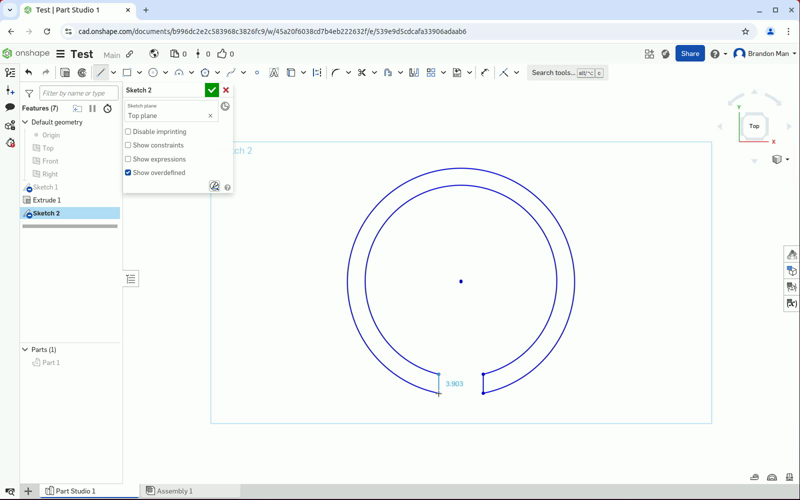
click(438, 393)
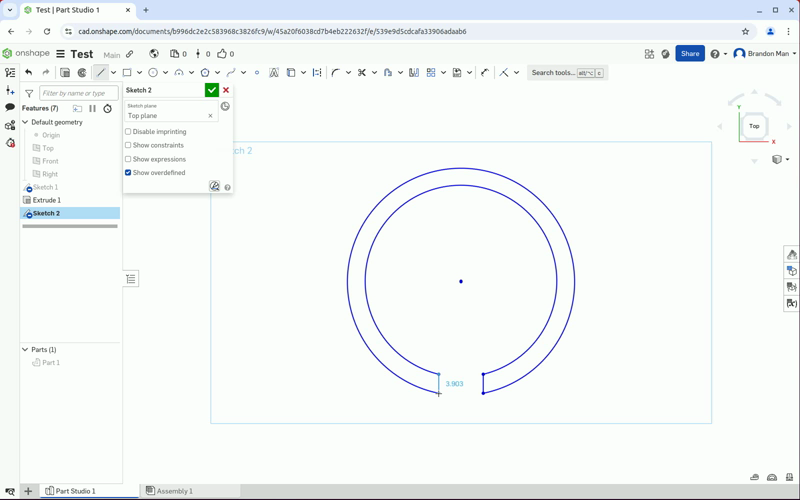
key(esc)
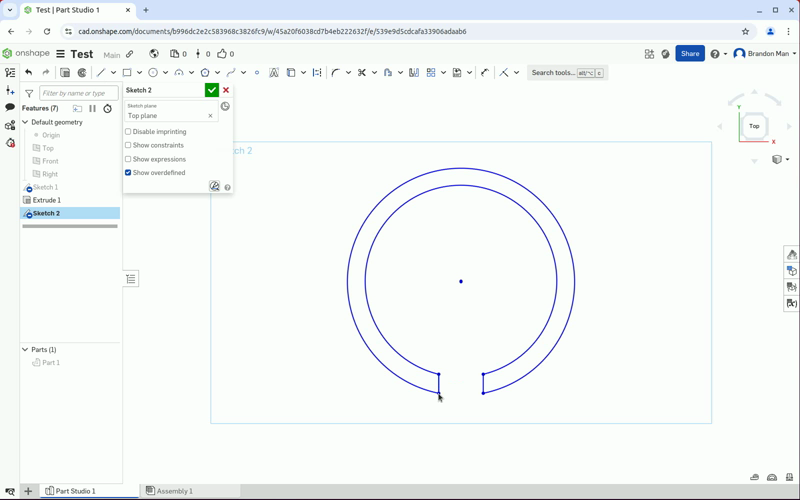
mouse_move(453, 176)
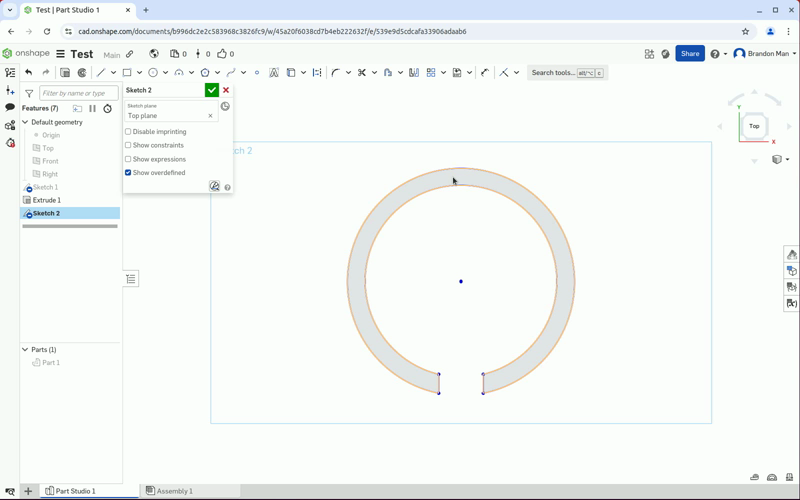
click(453, 176)
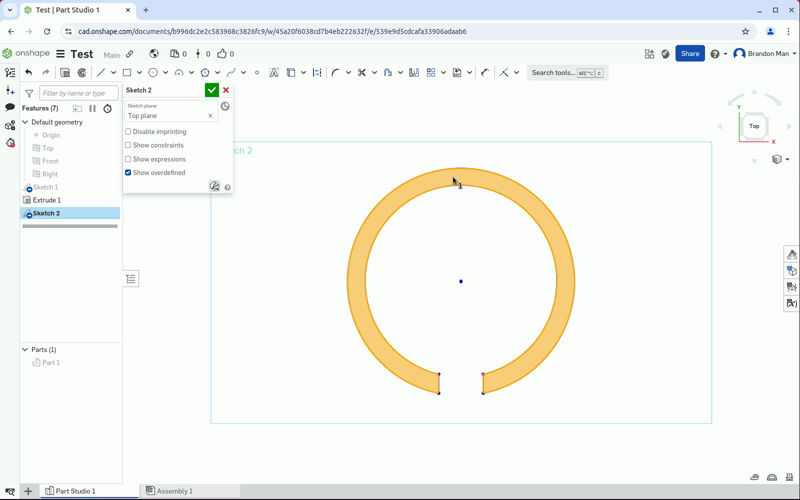
mouse_move(73, 352)
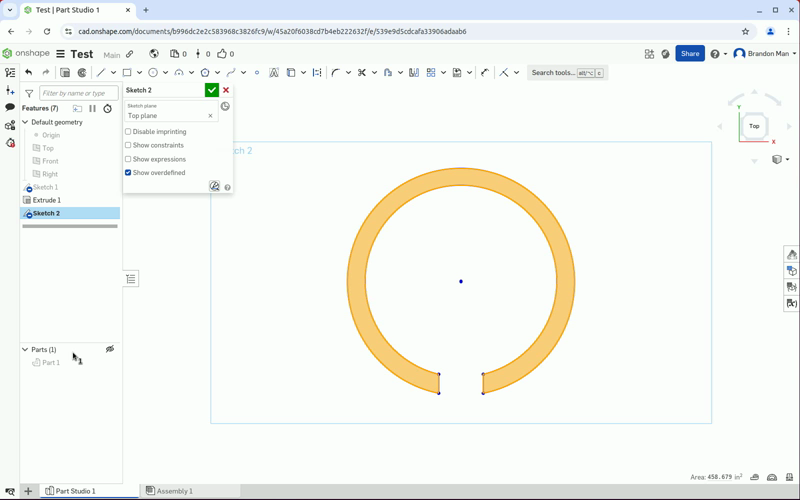
key(shift+y)
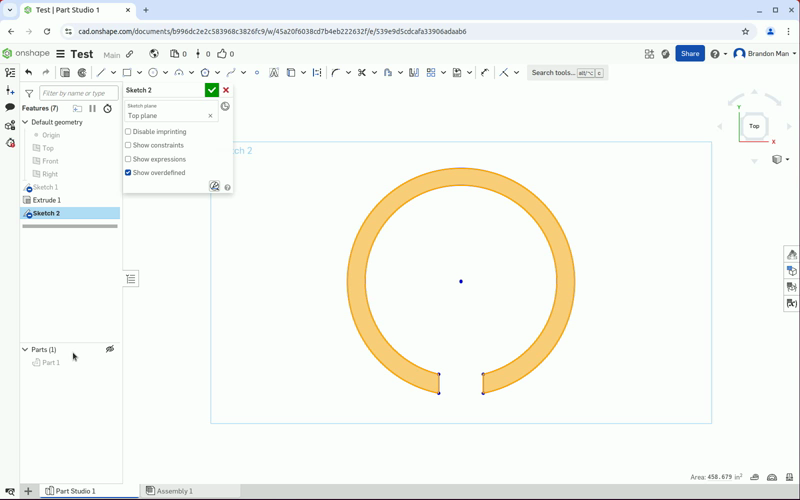
key(shift+e)
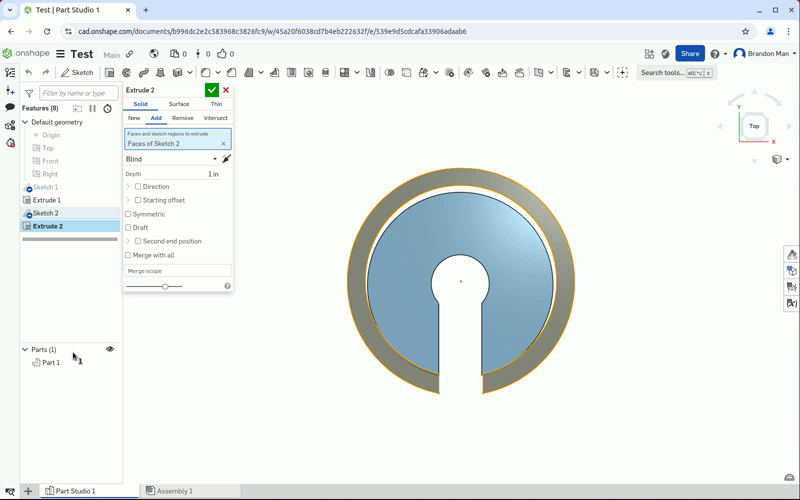
mouse_move(143, 106)
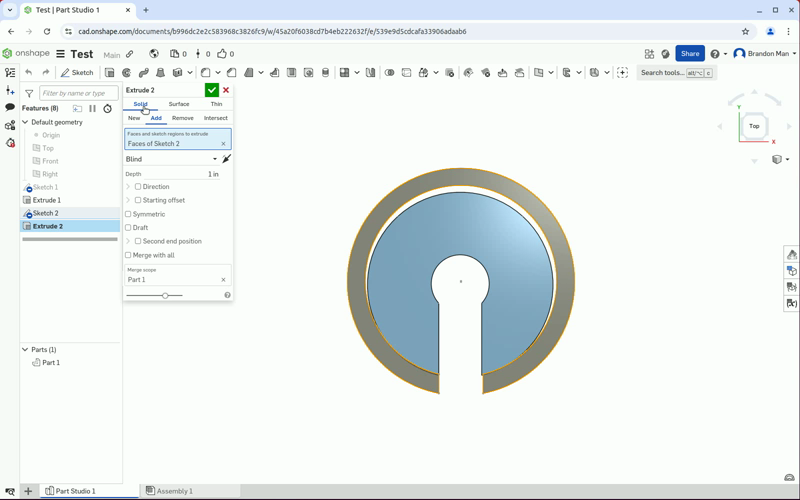
click(143, 106)
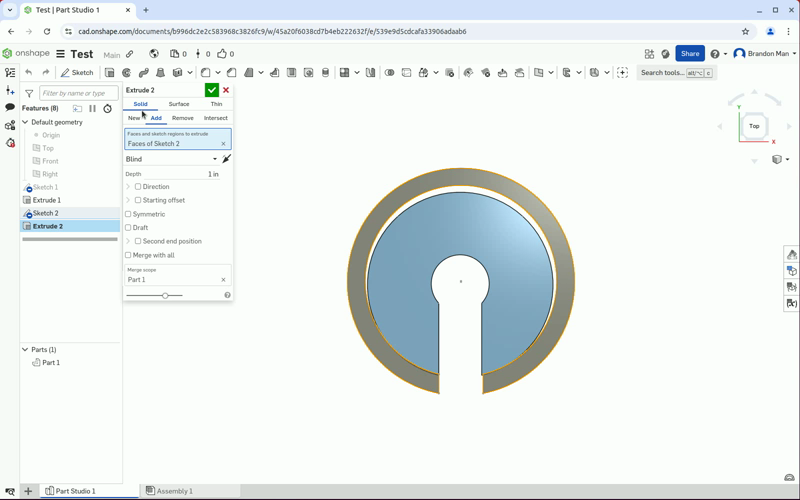
mouse_move(137, 120)
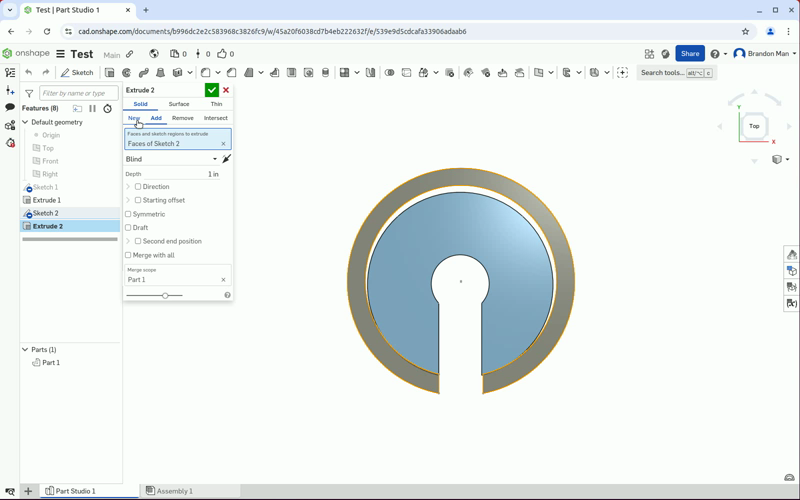
click(137, 120)
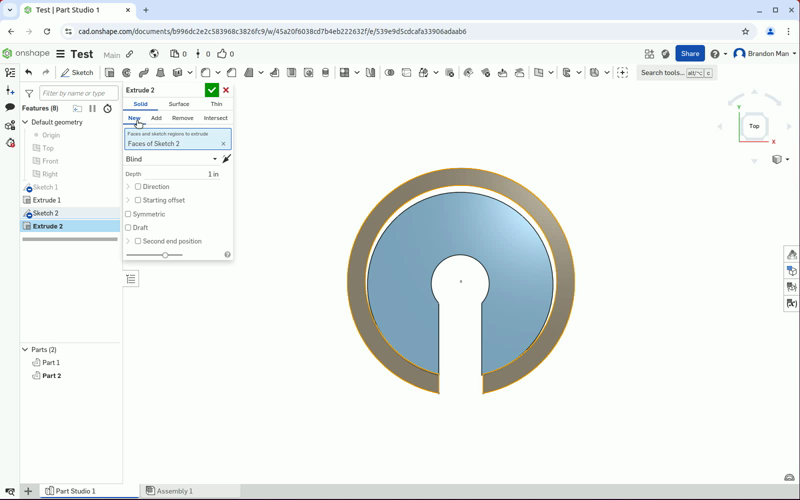
key(tab, 4)
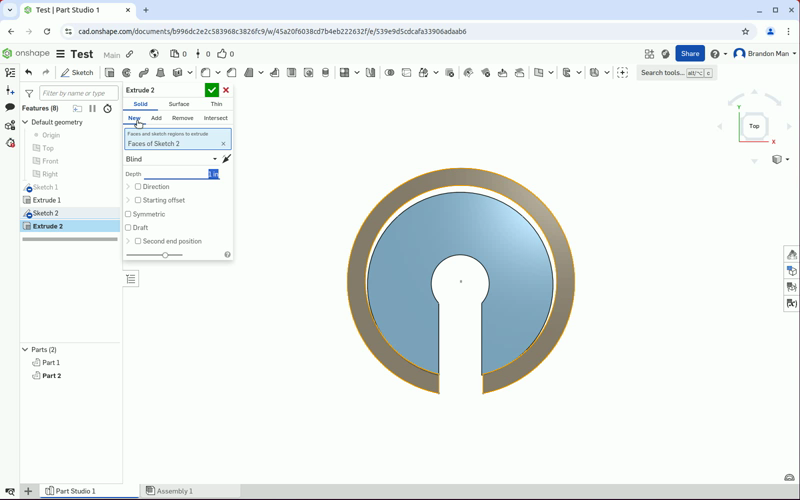
text(1.204)
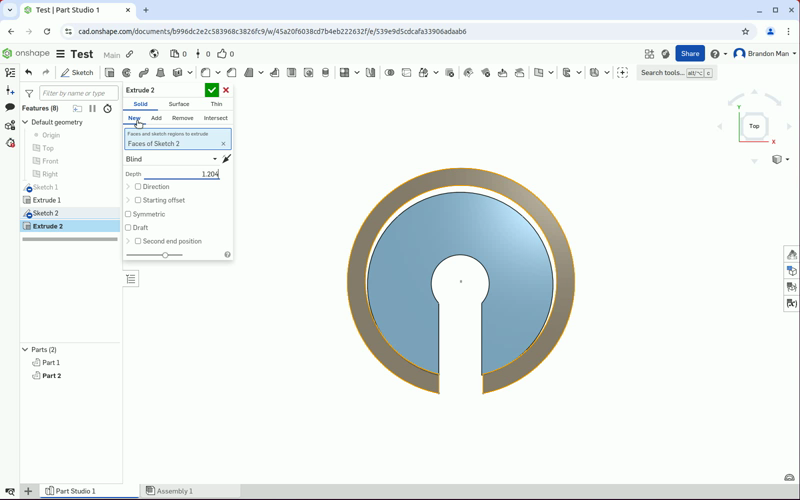
key(enter)
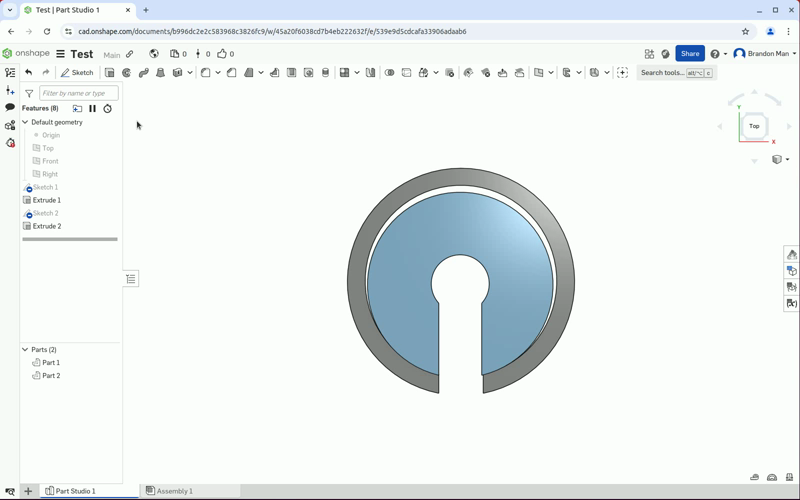
key(shift+h)
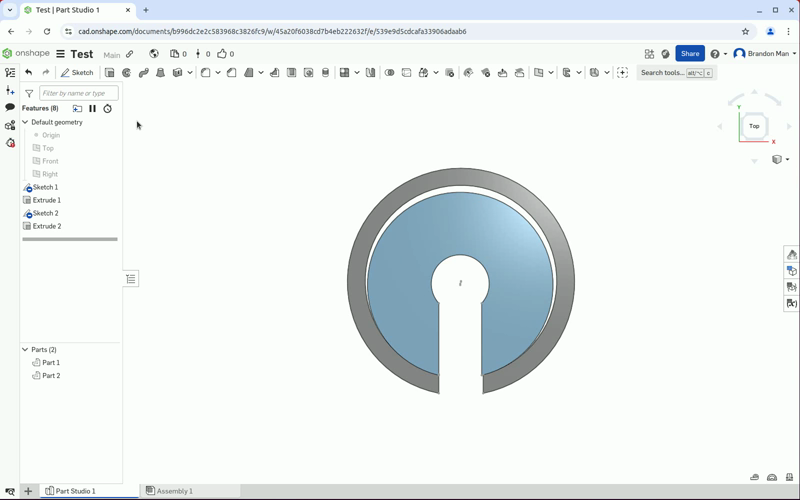
key(shift+h)
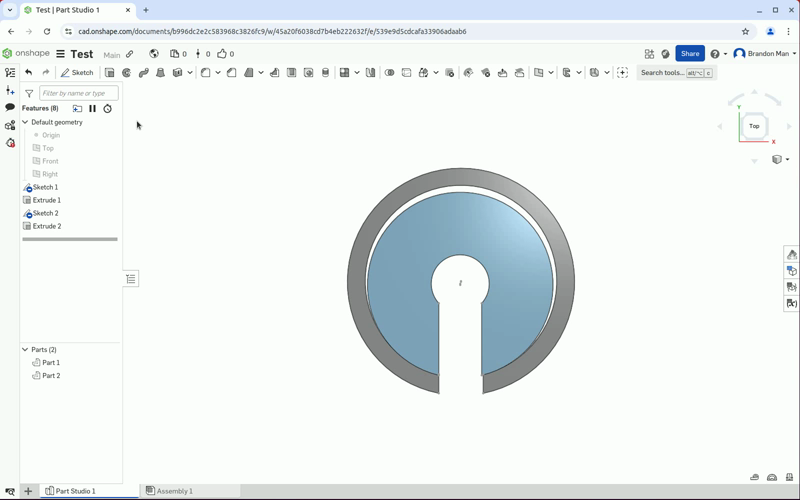
key(shift+7)
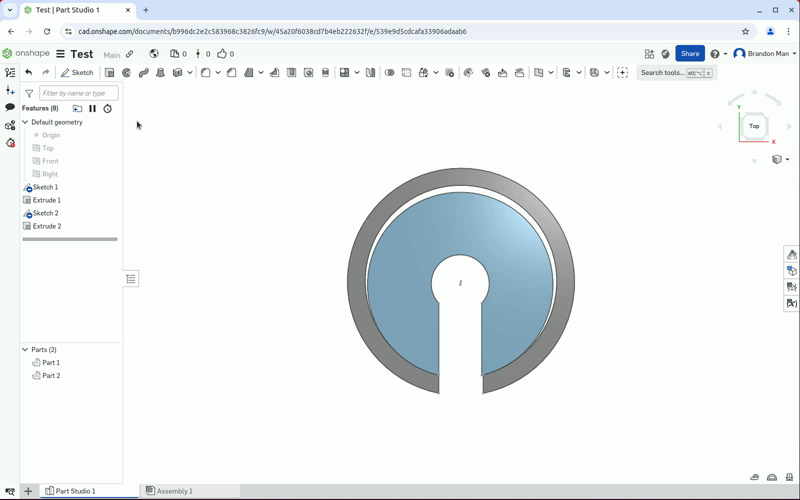
key(up, 3)
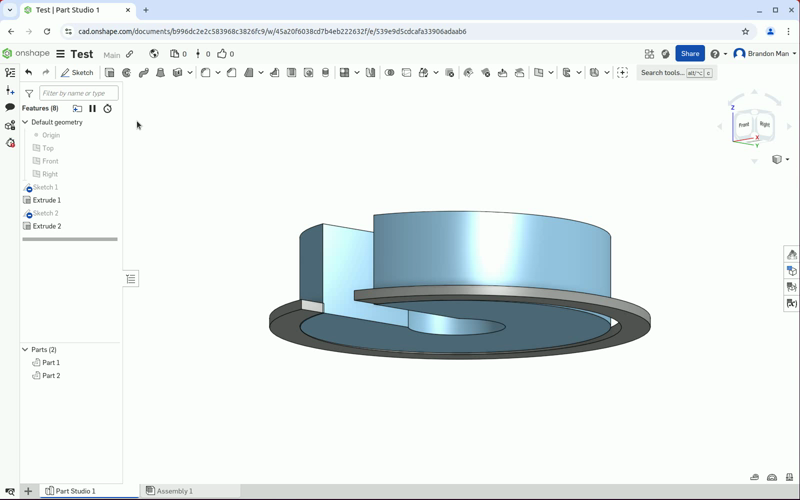
key(left, 3)
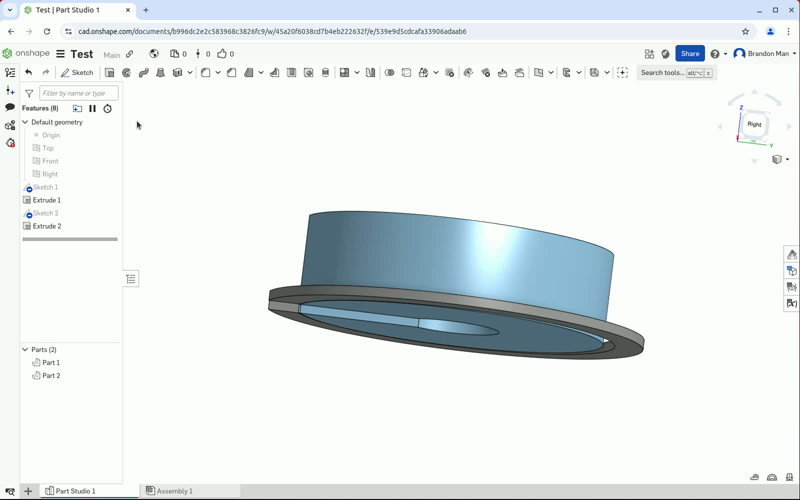
key(right, 3)
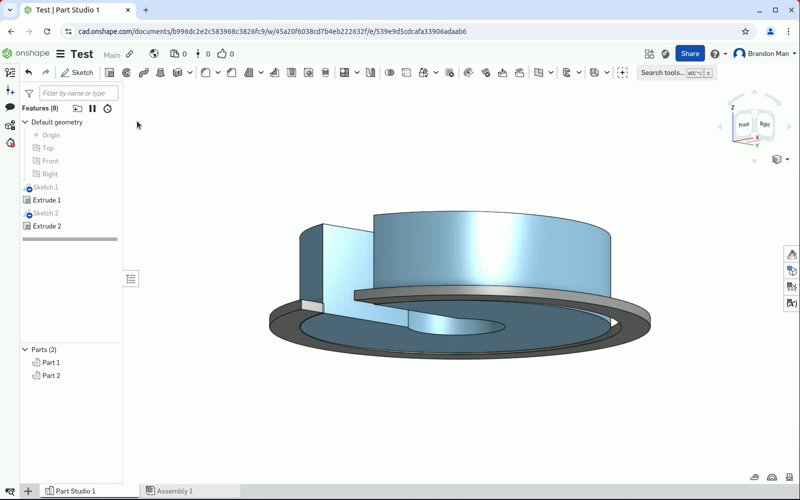
key(down, 3)
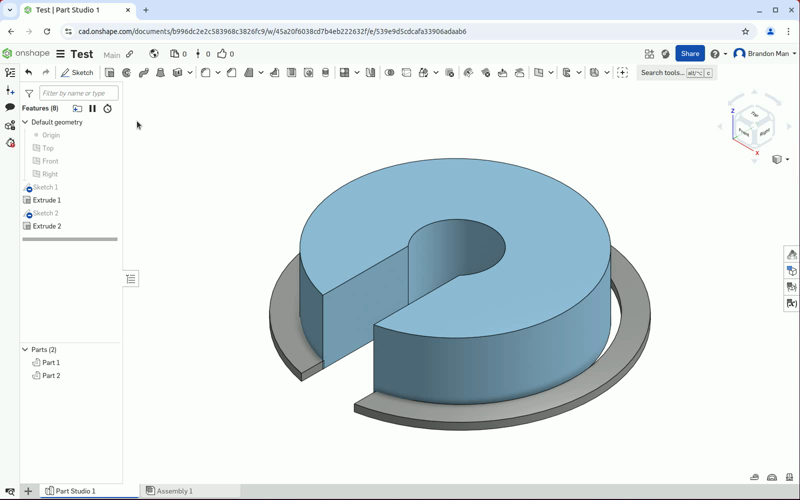
mouse_move(73, 189)
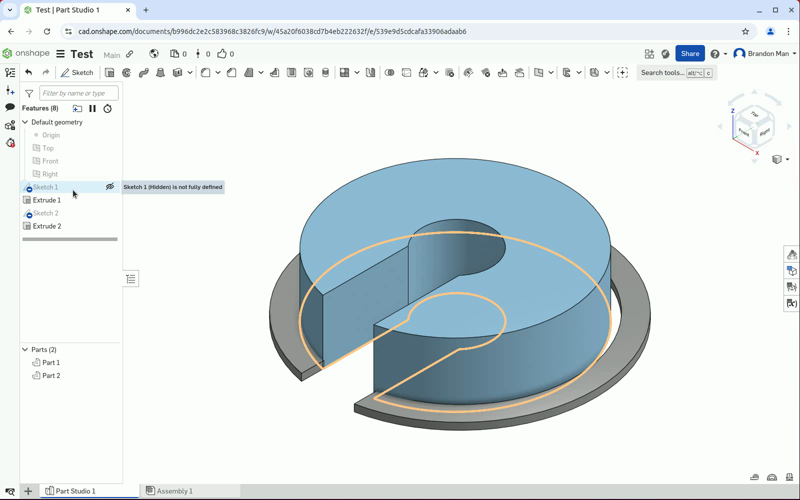
click(73, 189)